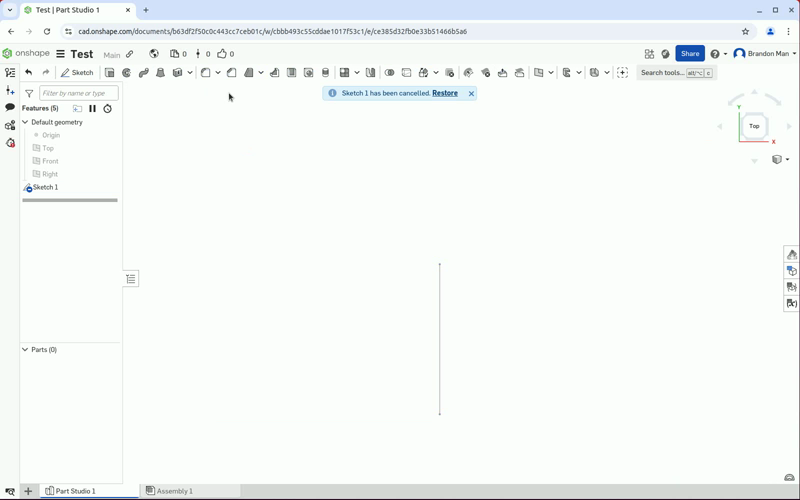
key(shift+h)
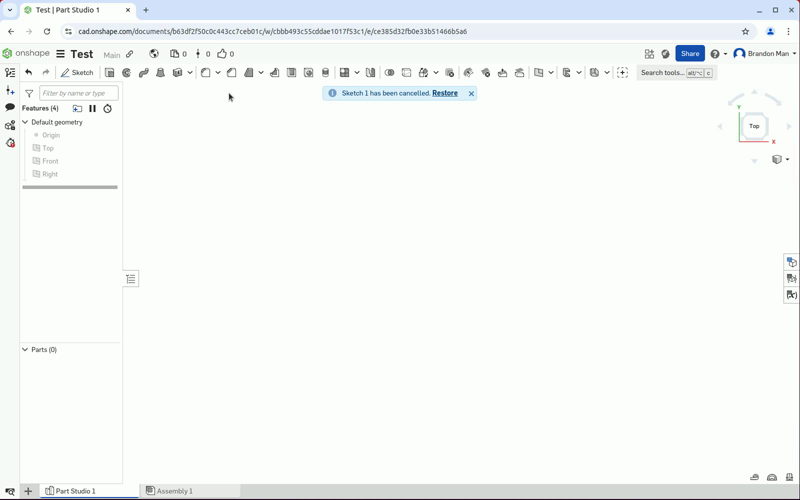
mouse_move(73, 352)
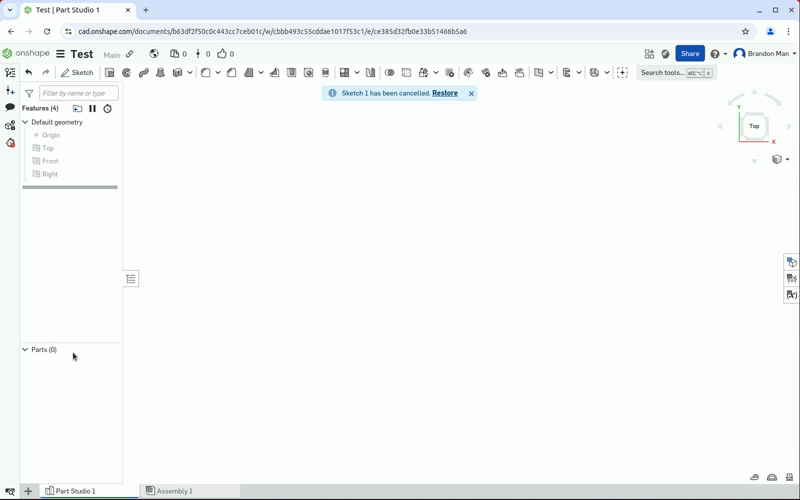
key(y)
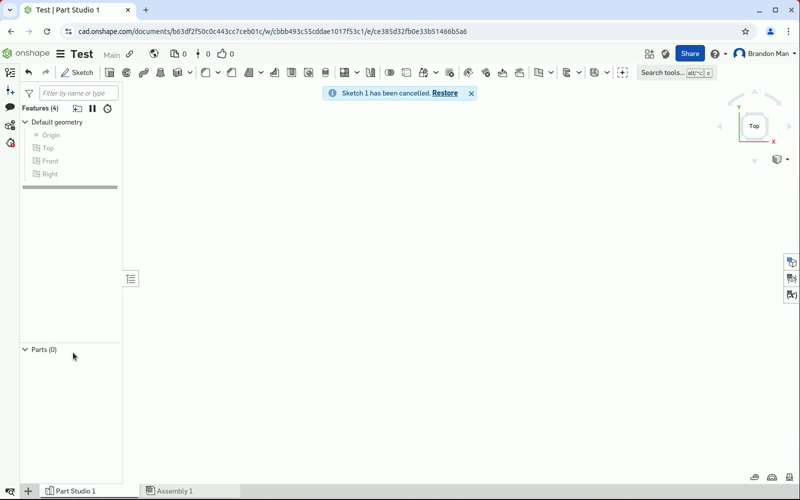
key(shift+p)
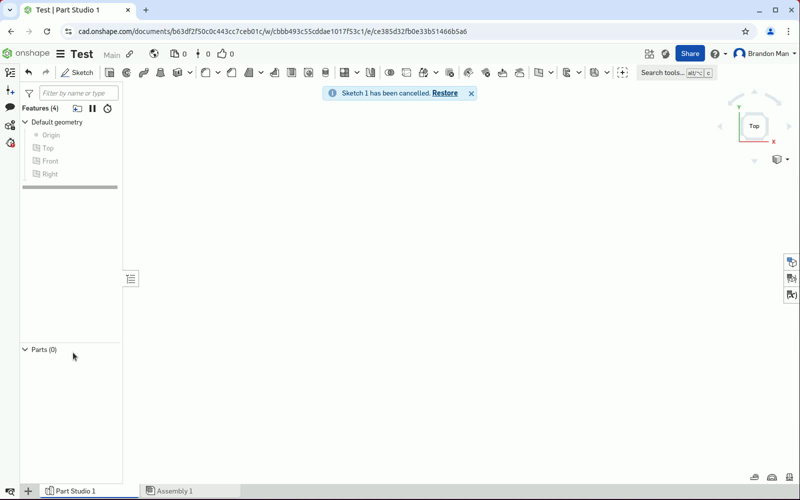
key(space)
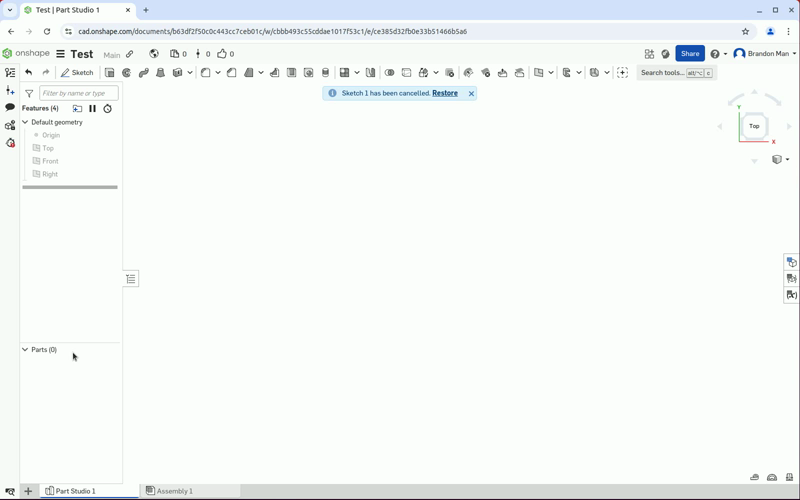
key_down(shift)
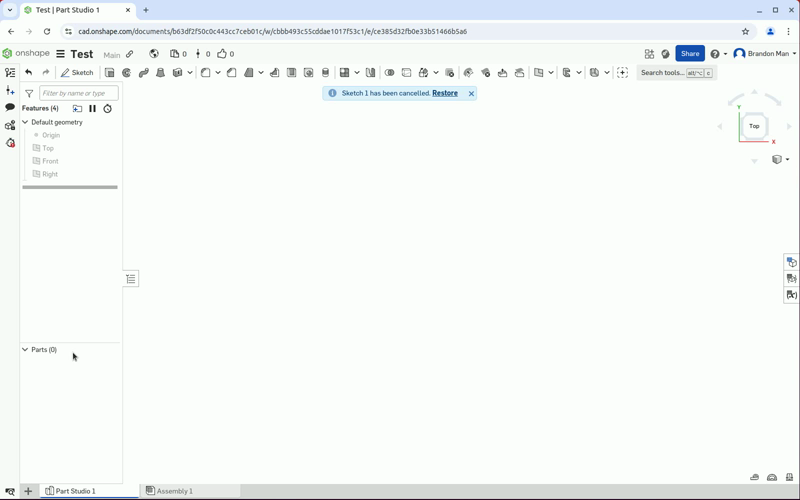
key(up)
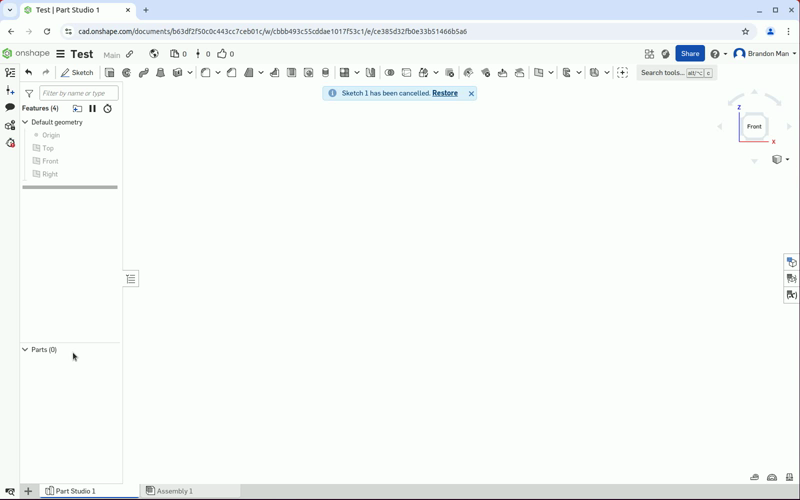
key_up(shift)
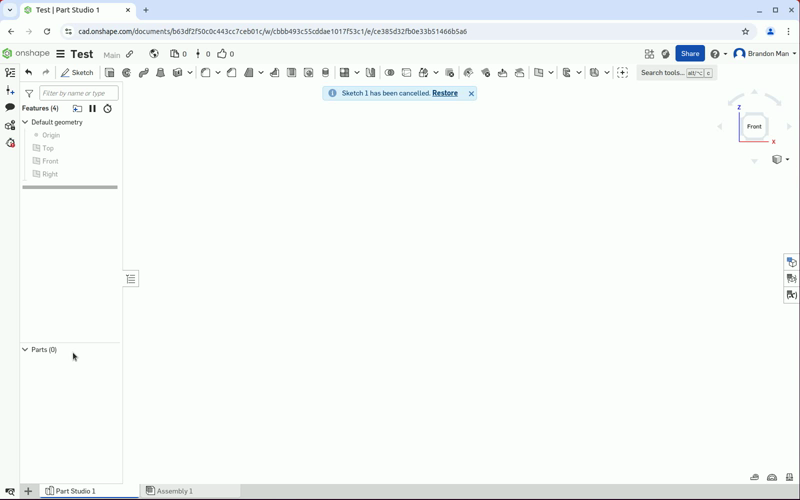
mouse_move(73, 352)
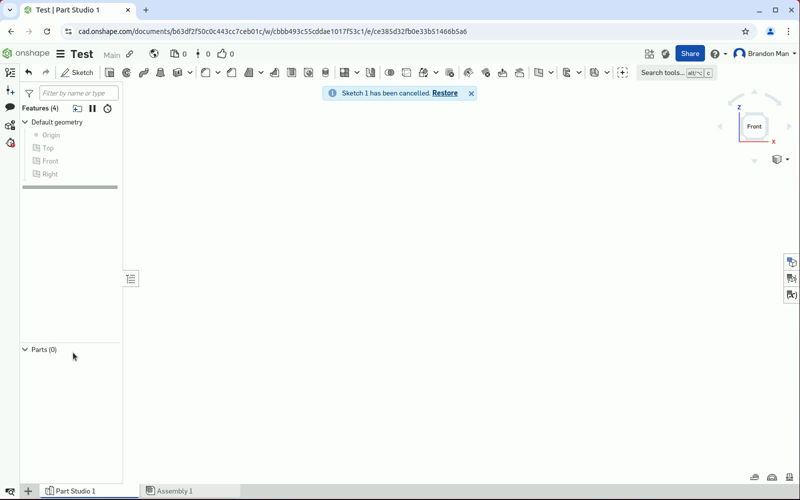
key(shift+y)
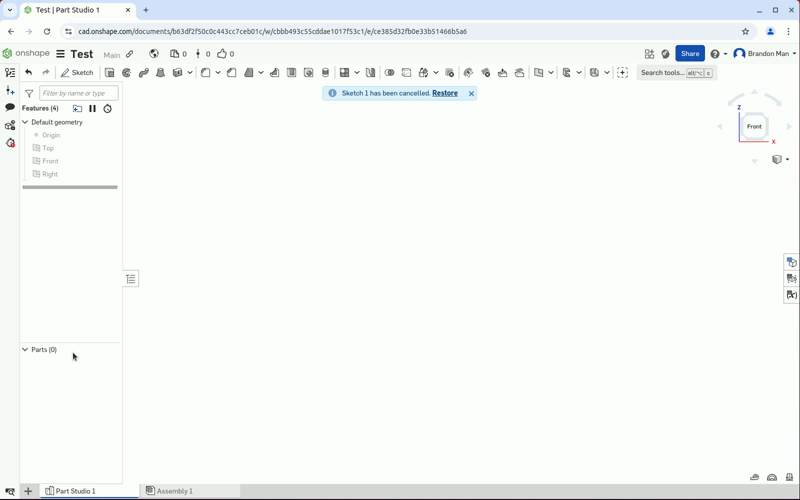
key(shift+s)
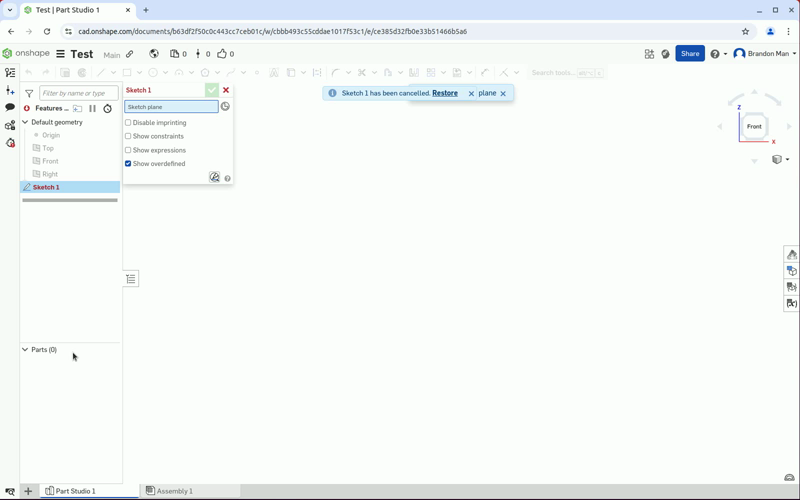
mouse_move(73, 163)
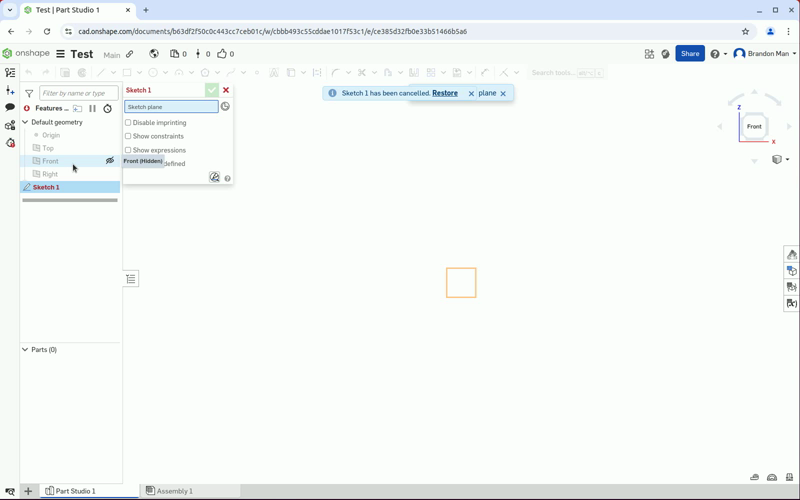
click(73, 163)
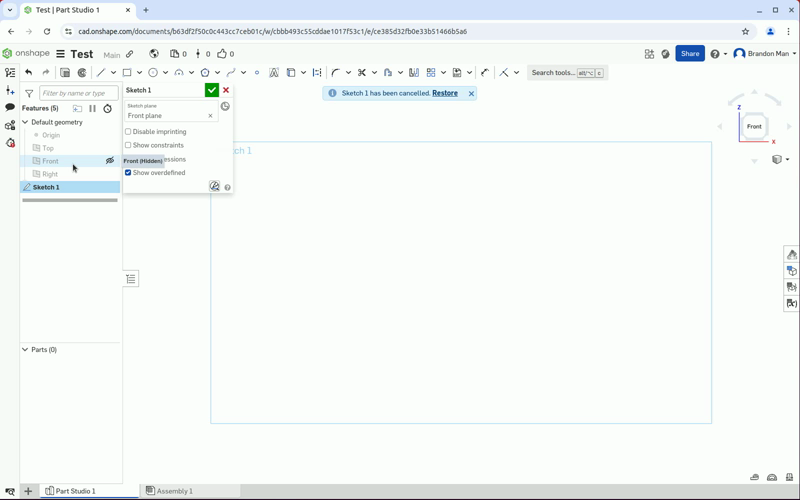
mouse_move(73, 352)
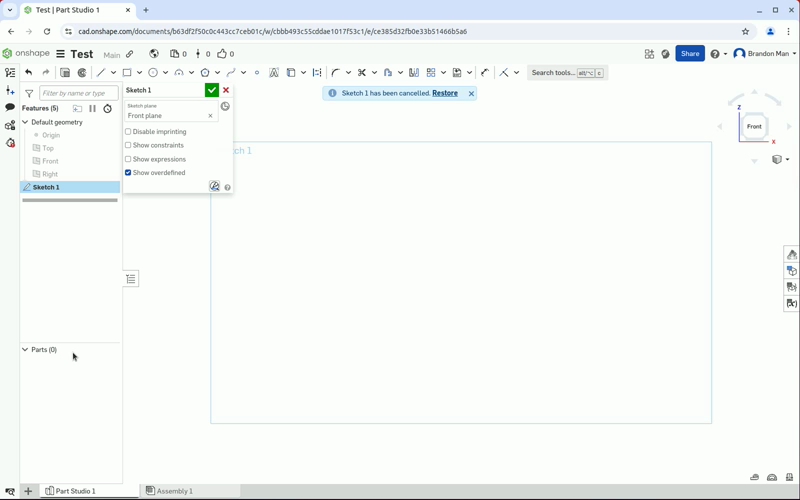
key(y)
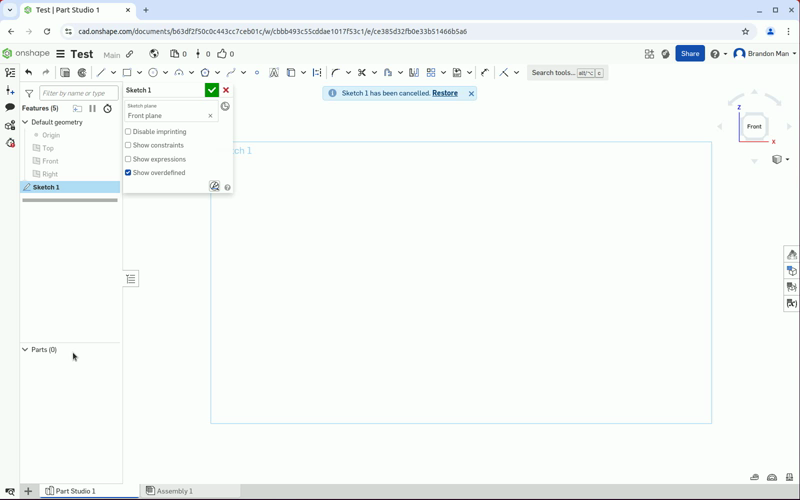
key(l)
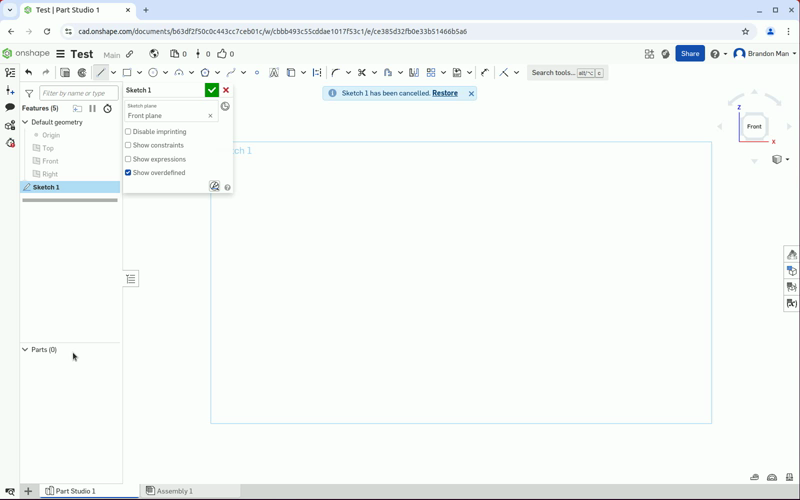
key_down(shift)
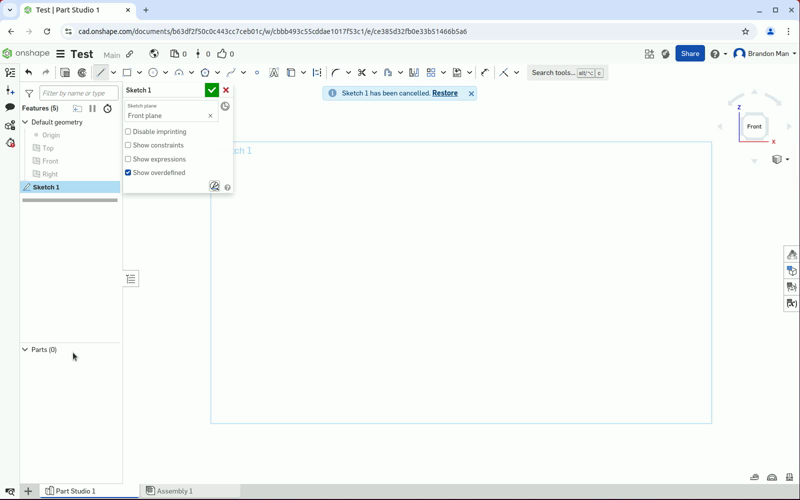
mouse_move(460, 282)
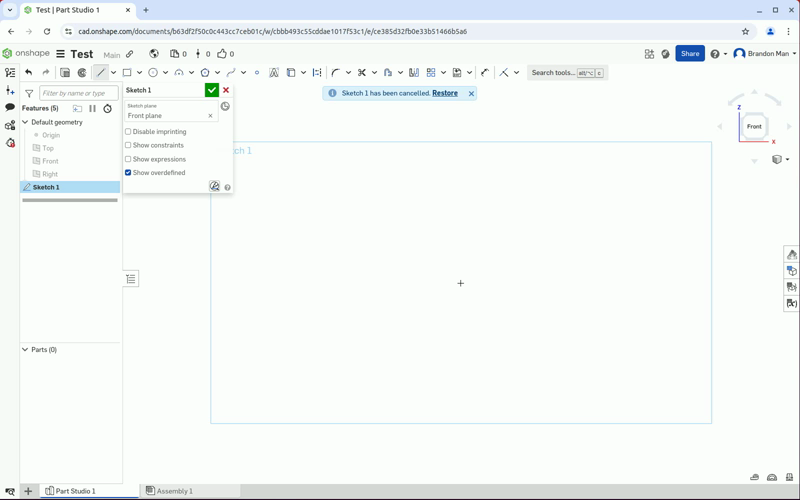
click(460, 282)
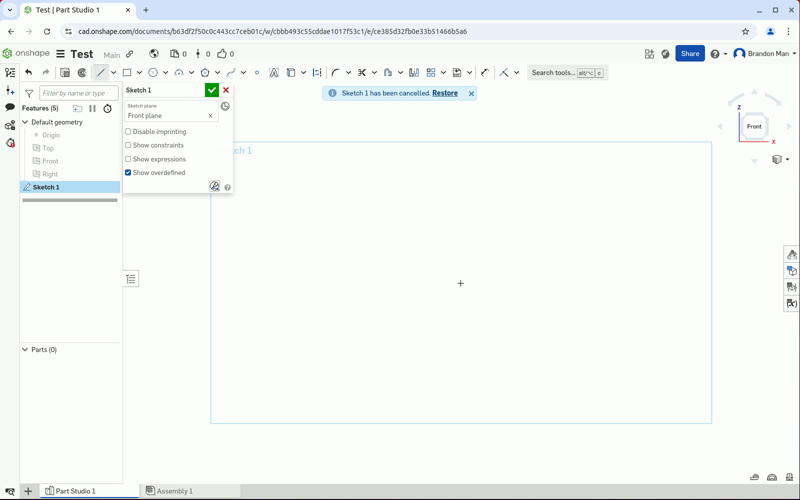
key_up(shift)
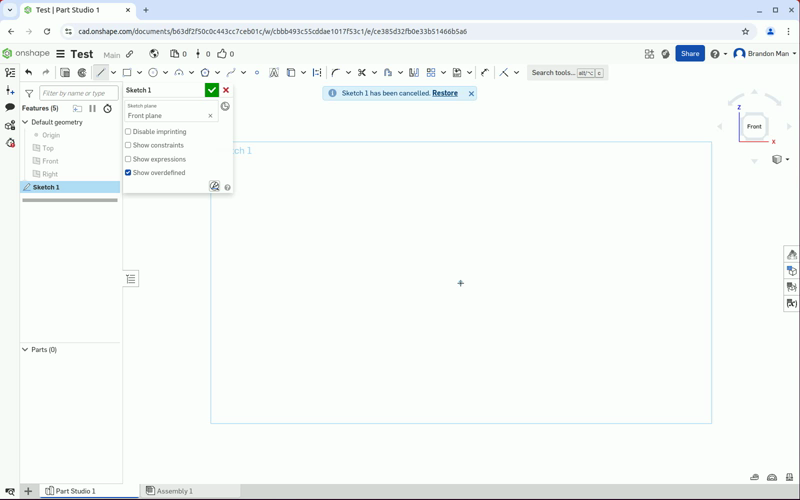
key_down(shift)
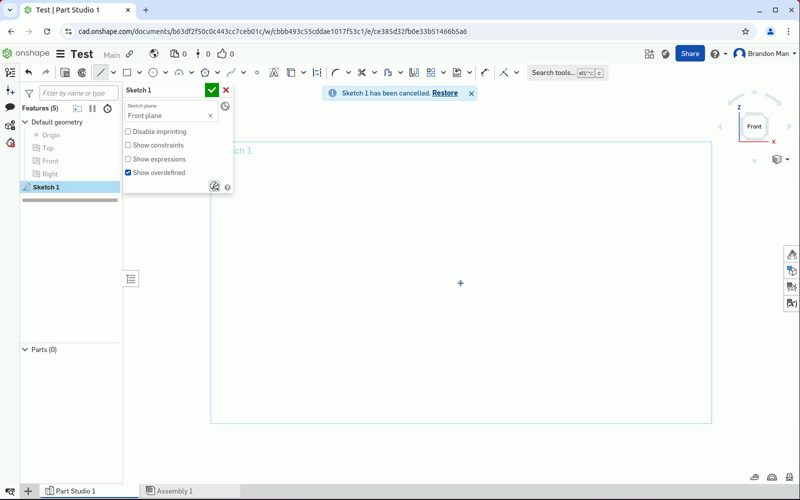
mouse_move(490, 282)
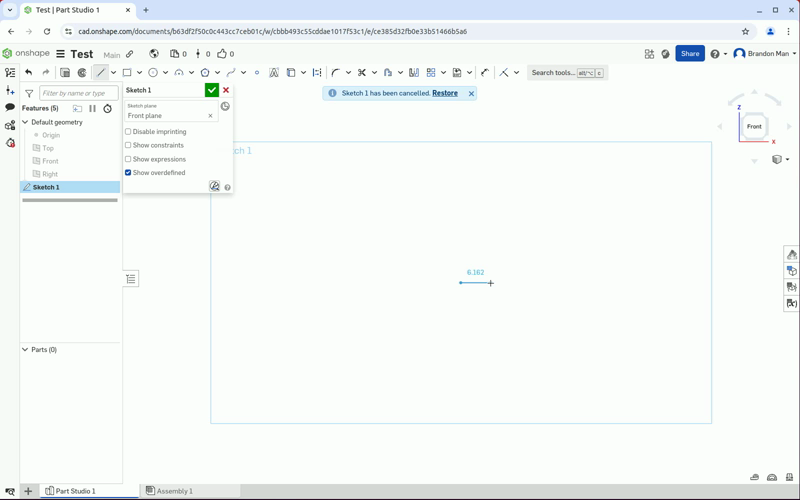
mouse_move(517, 282)
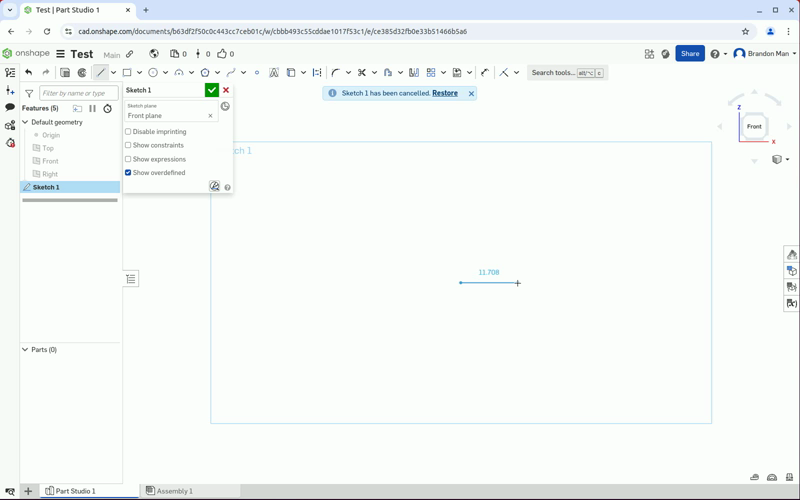
click(517, 282)
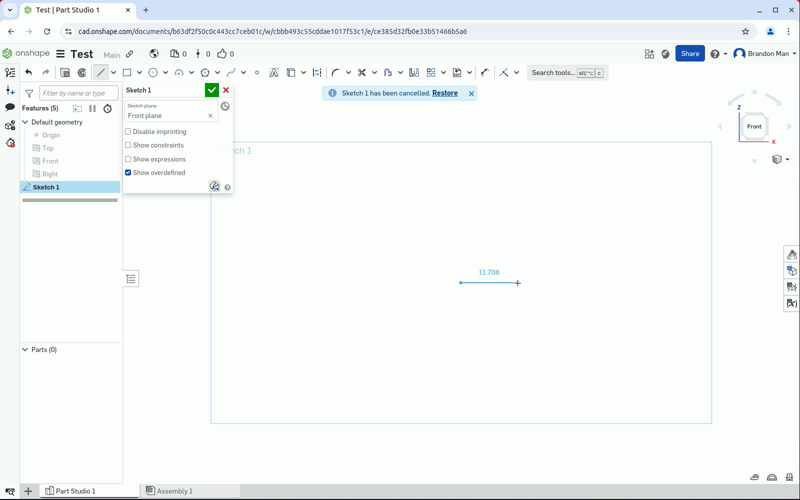
key_up(shift)
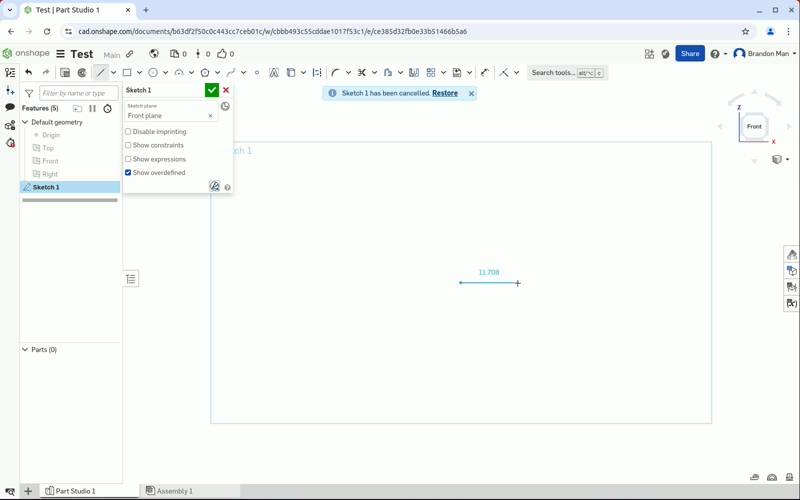
key_down(shift)
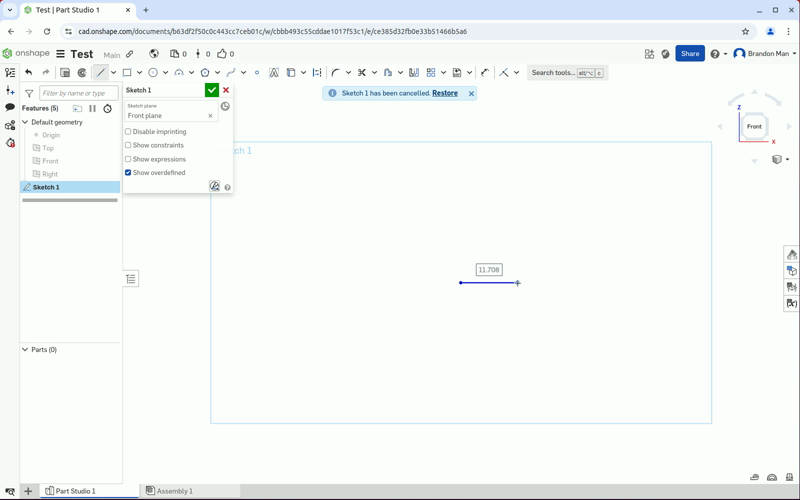
mouse_move(547, 282)
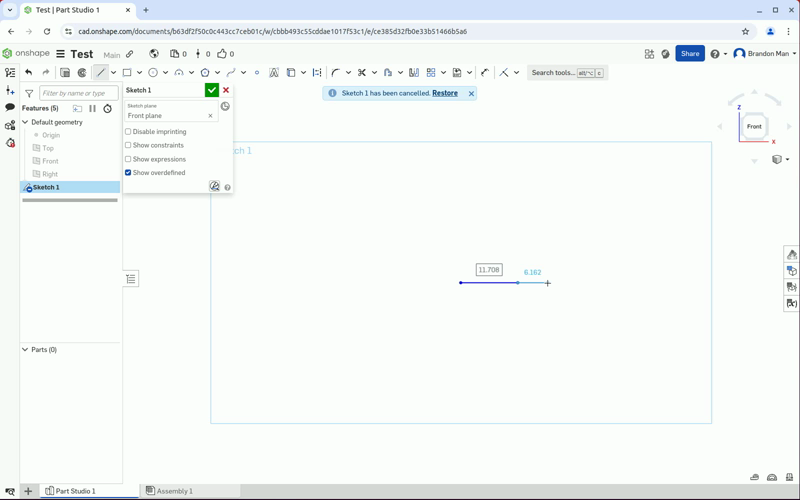
mouse_move(517, 247)
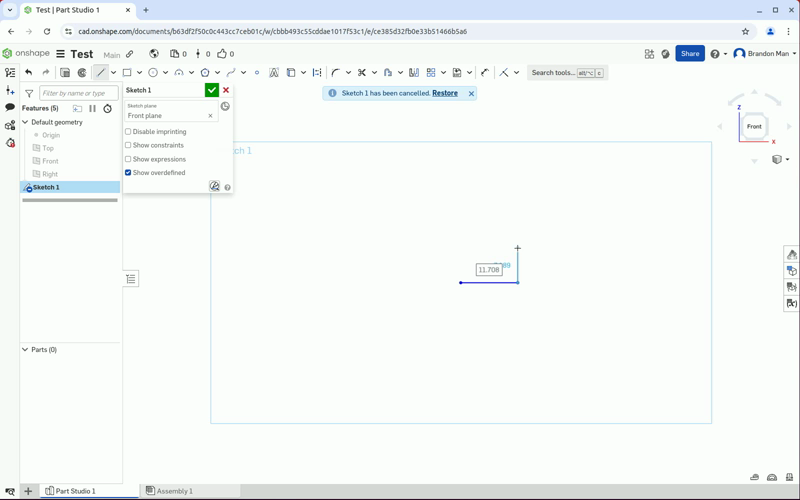
click(517, 247)
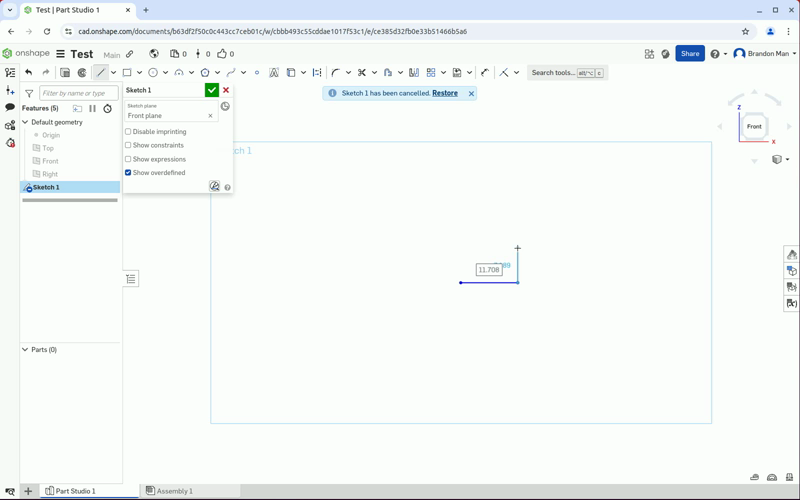
key_up(shift)
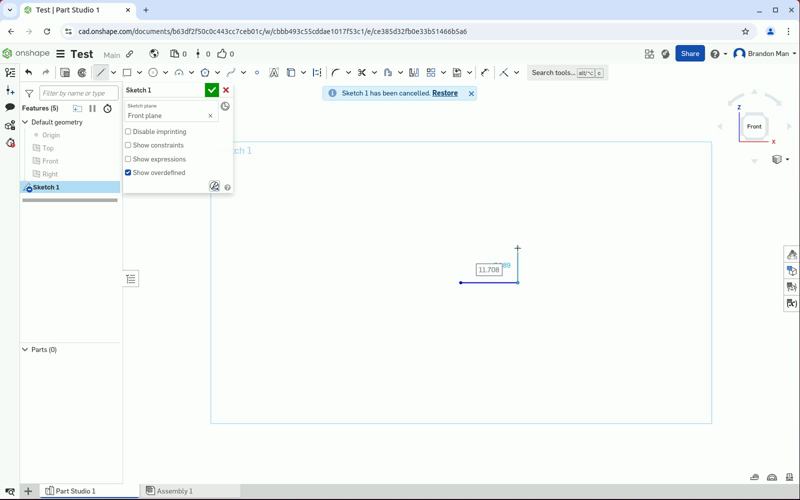
key_down(shift)
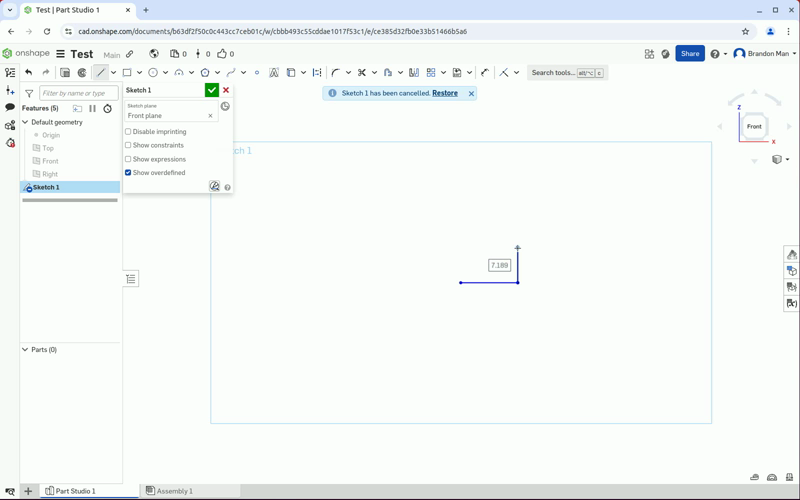
mouse_move(547, 247)
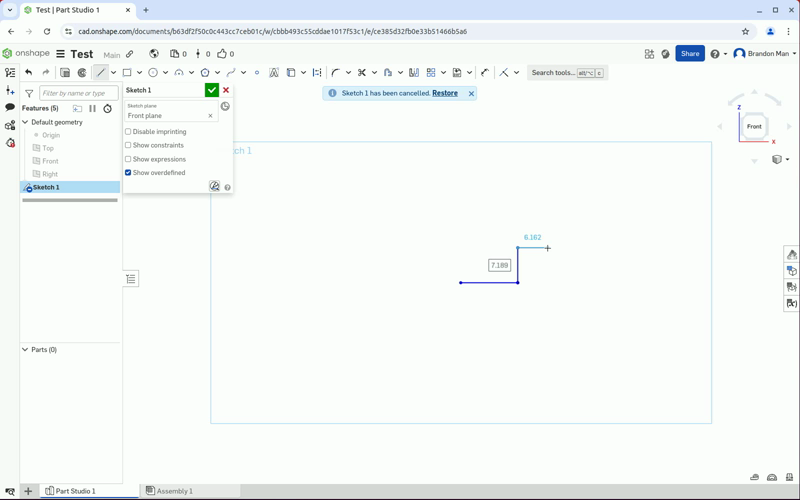
mouse_move(490, 247)
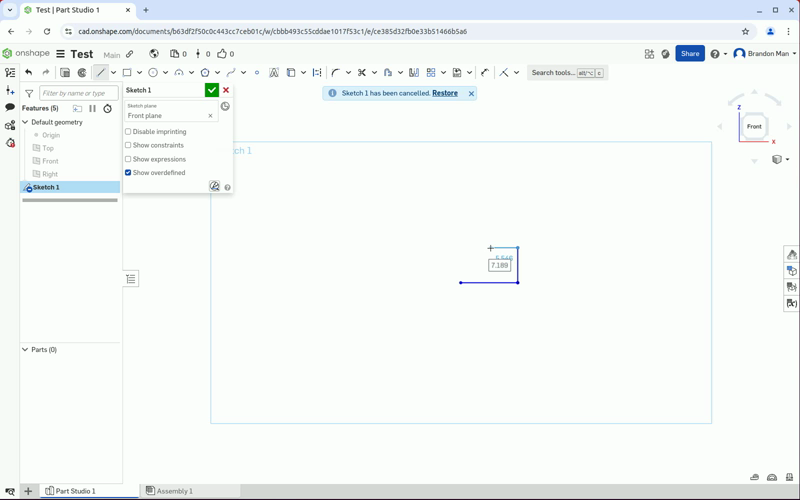
click(490, 247)
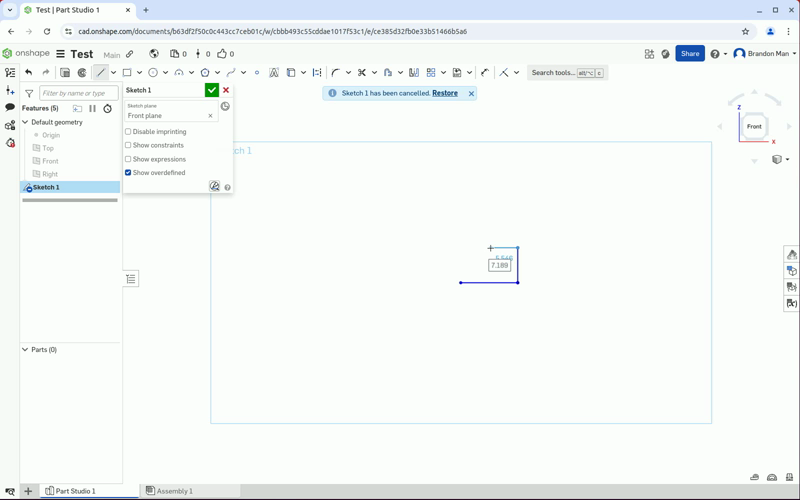
key_up(shift)
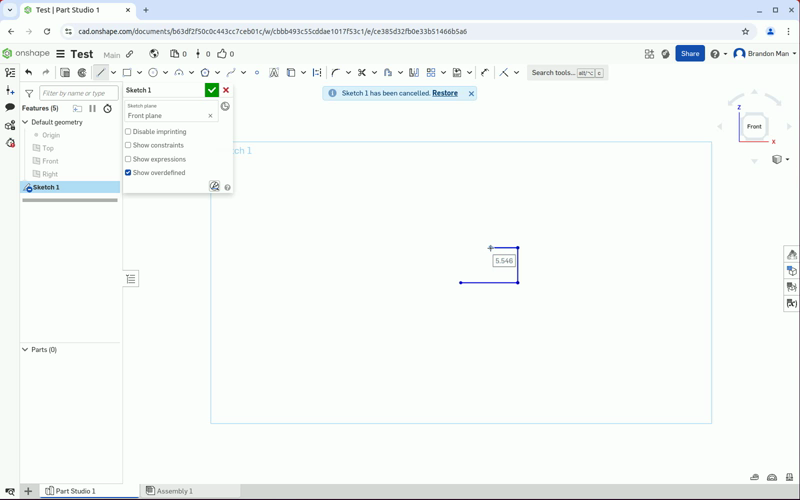
mouse_move(520, 247)
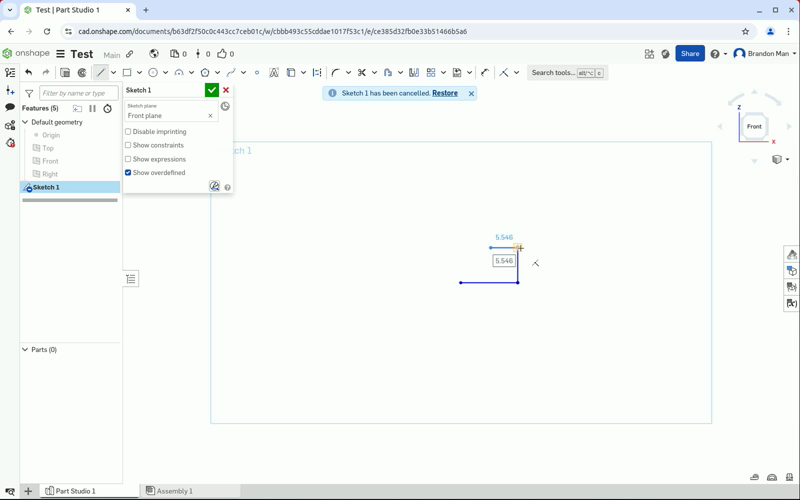
key_down(shift)
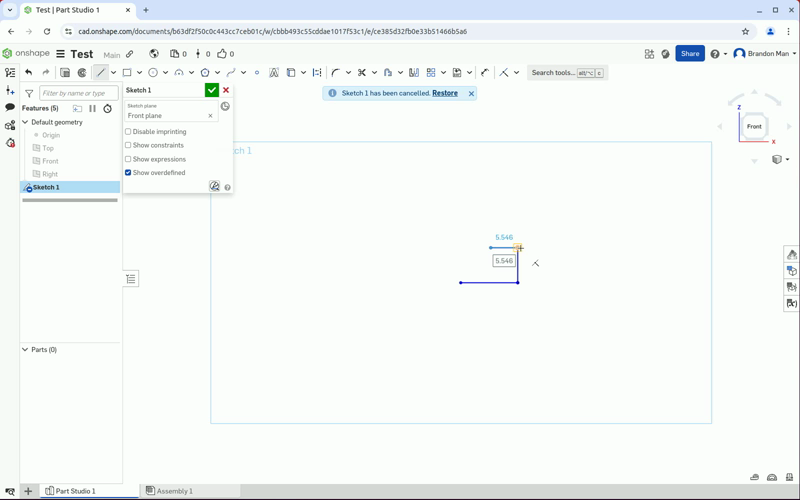
mouse_move(460, 282)
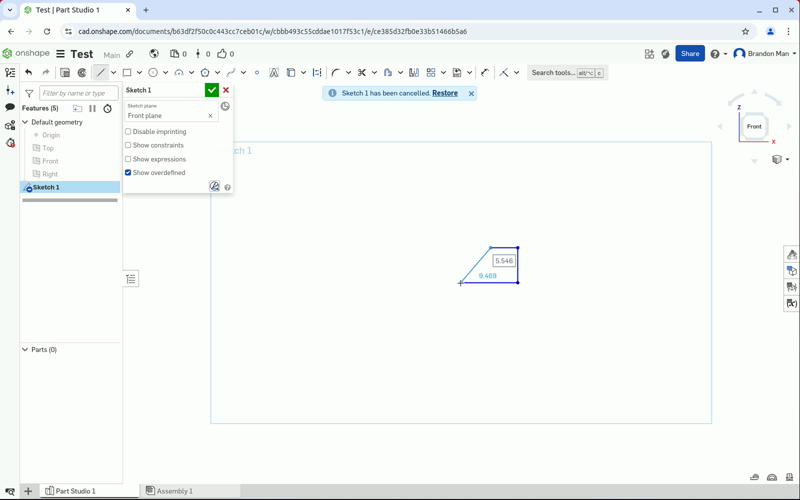
key_up(shift)
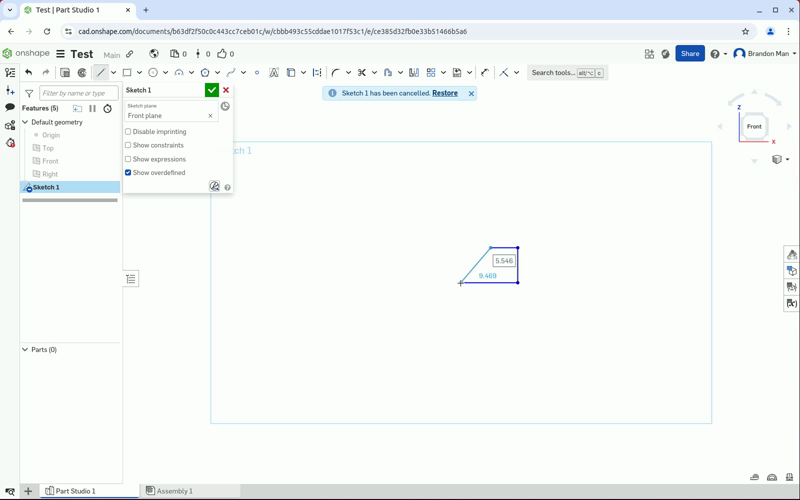
click(460, 282)
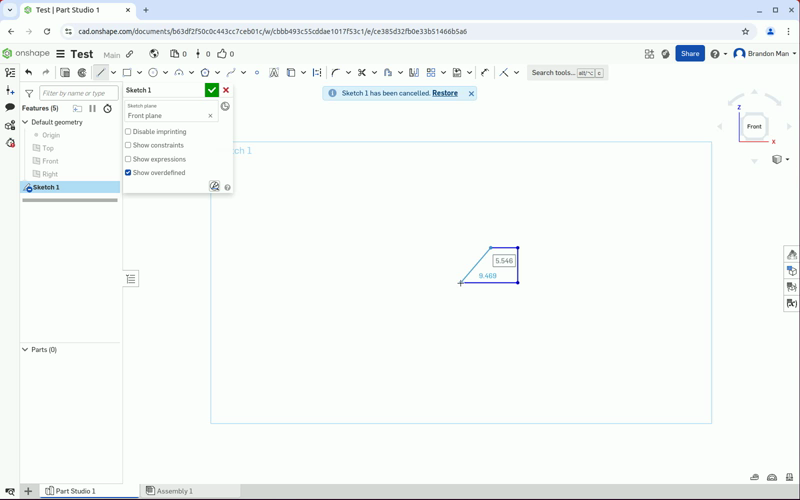
key(esc)
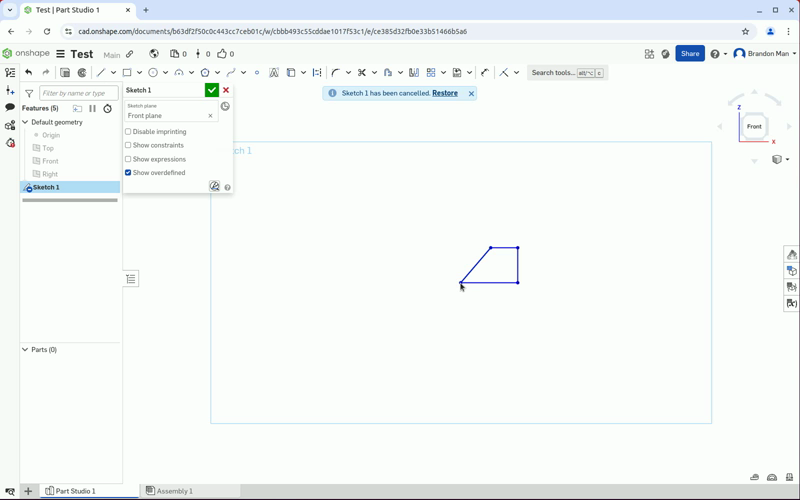
mouse_move(489, 262)
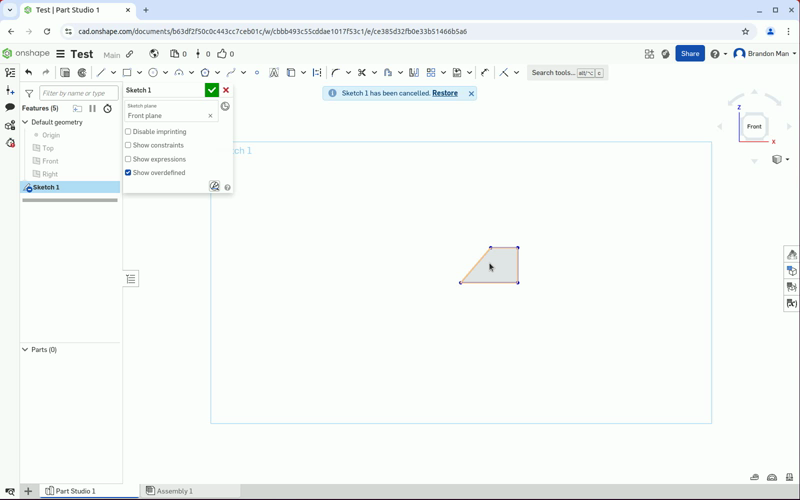
scroll(6)
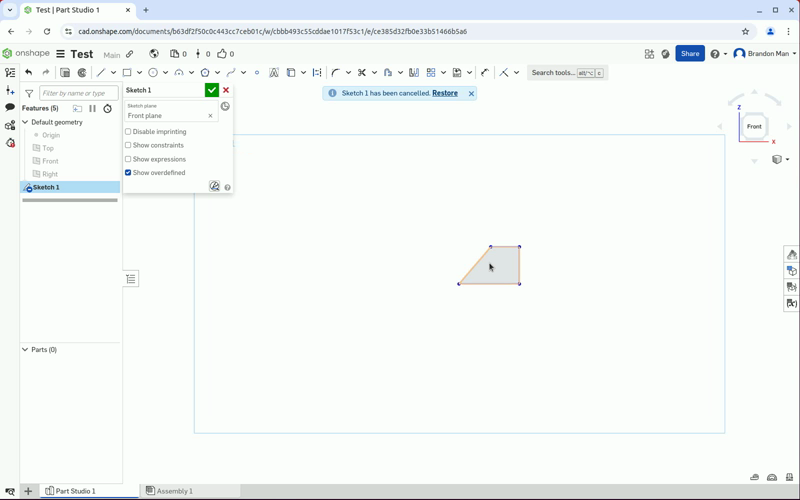
scroll(6)
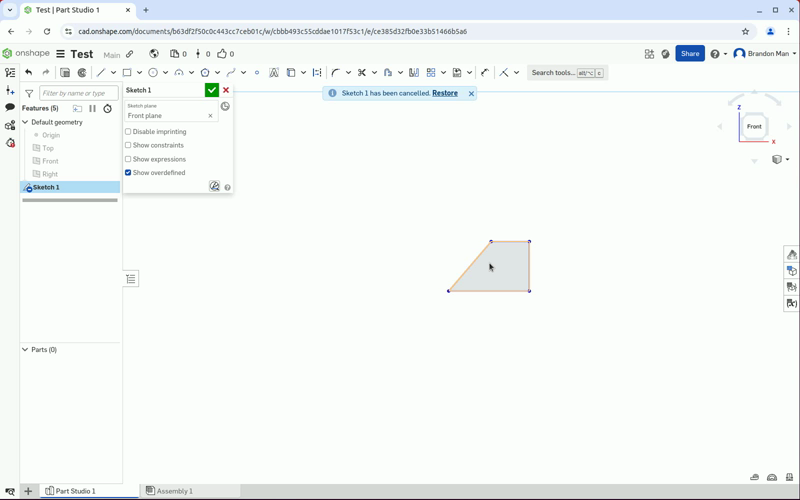
scroll(6)
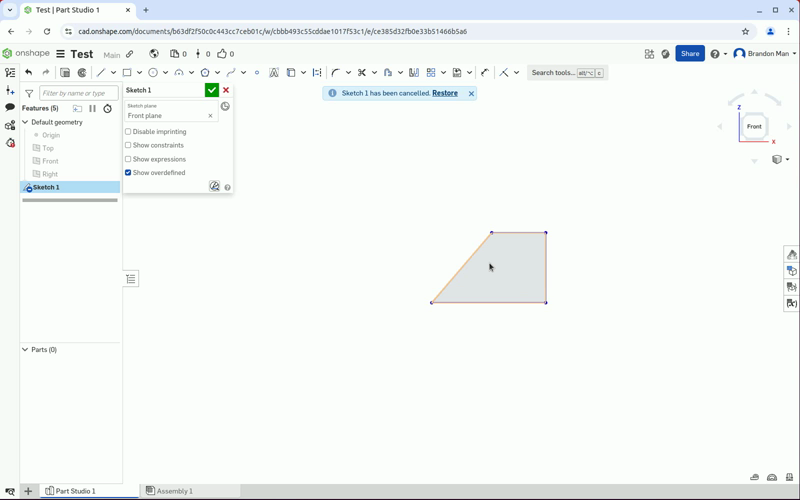
scroll(6)
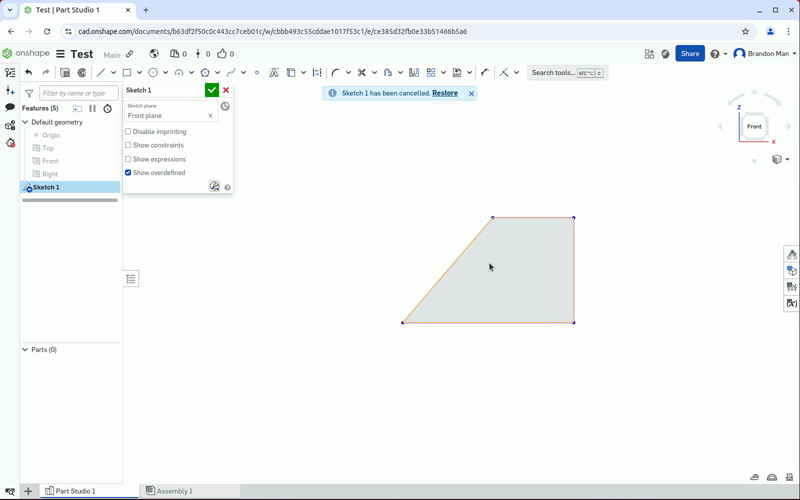
scroll(6)
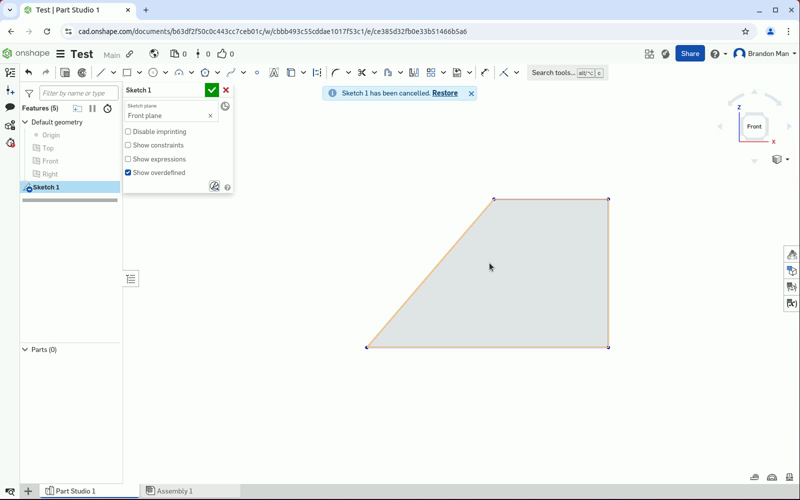
scroll(6)
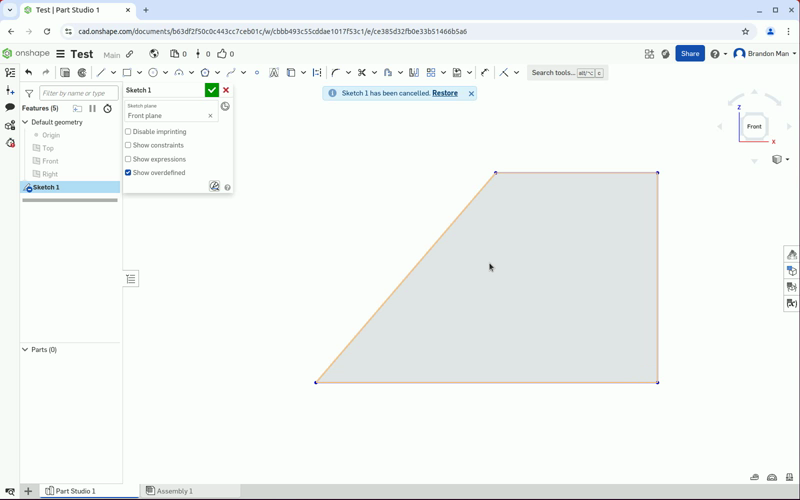
scroll(6)
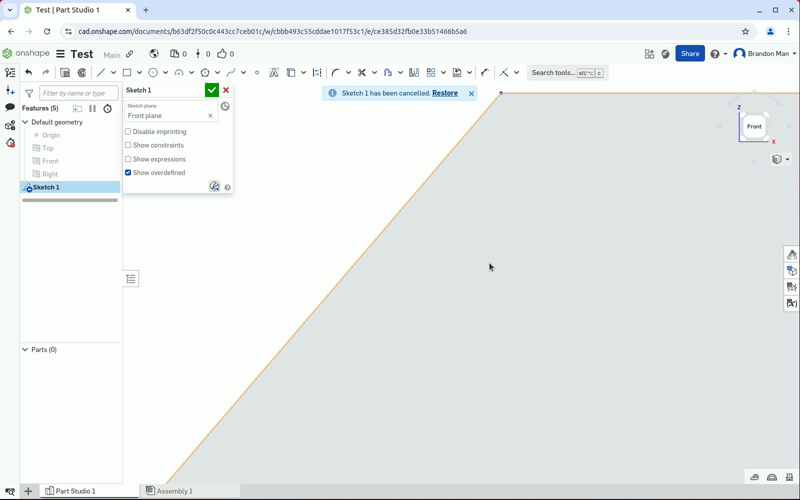
click(489, 262)
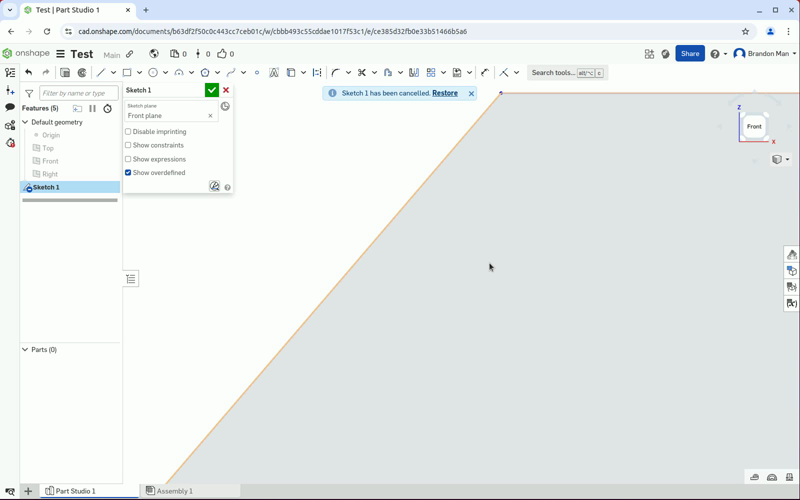
scroll(-6)
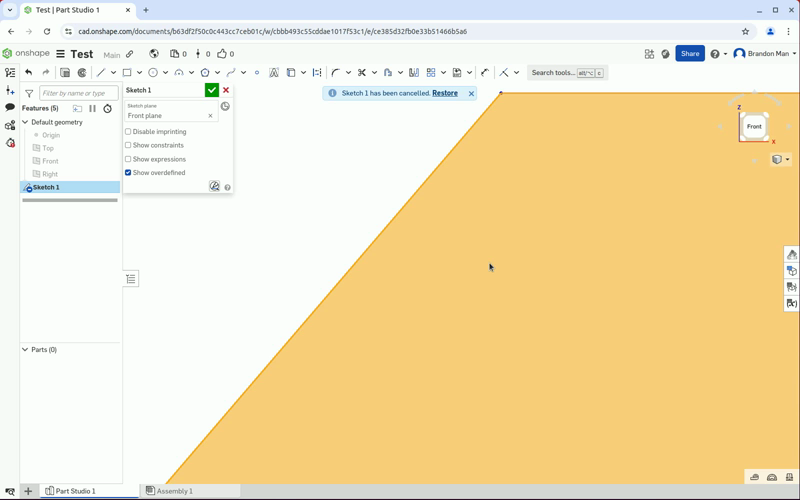
scroll(-6)
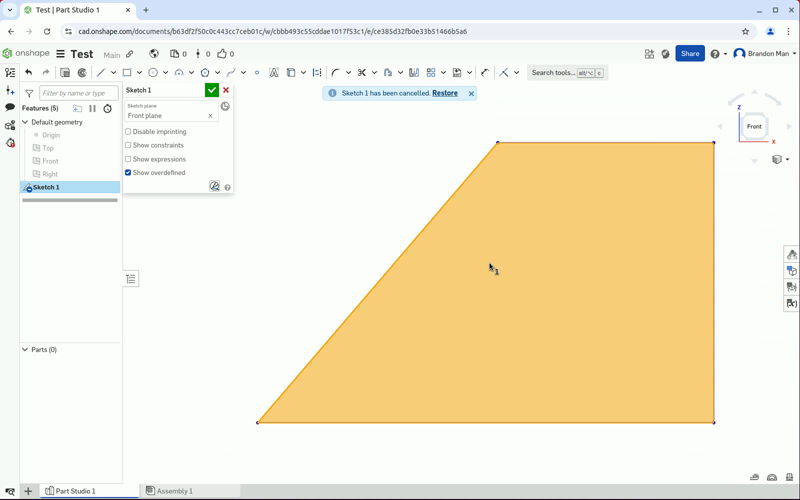
scroll(-6)
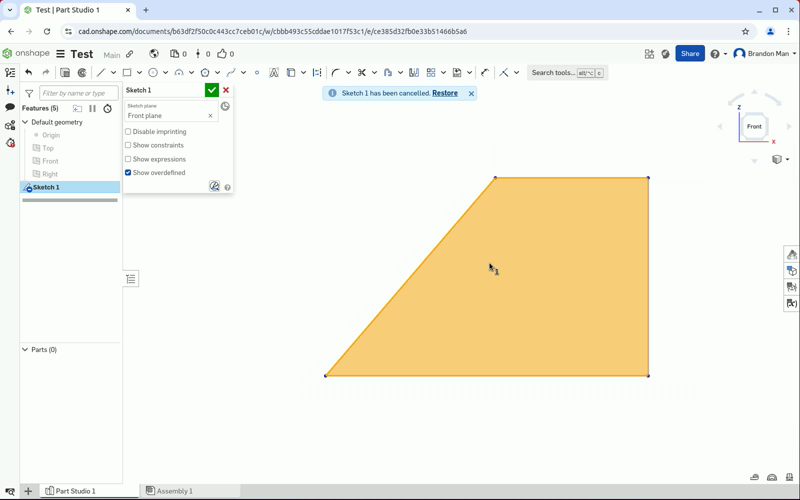
scroll(-6)
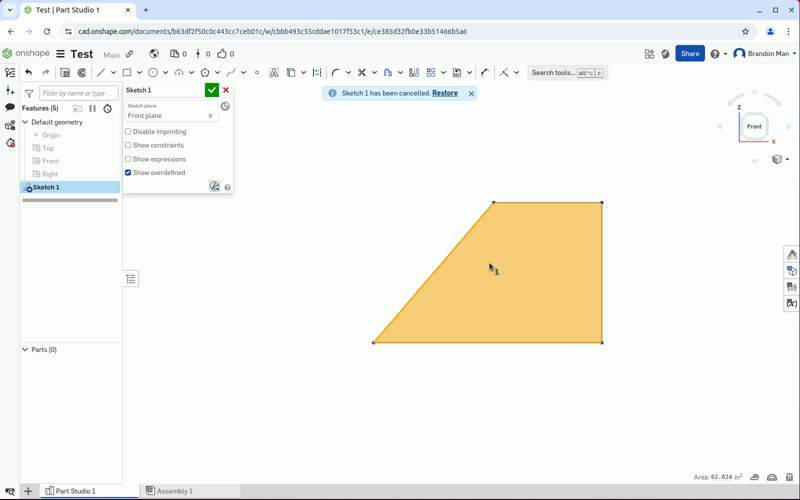
scroll(-6)
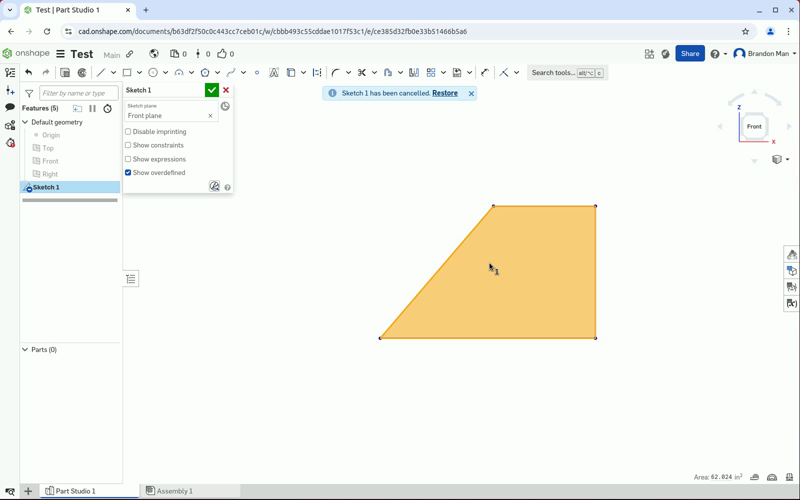
scroll(-6)
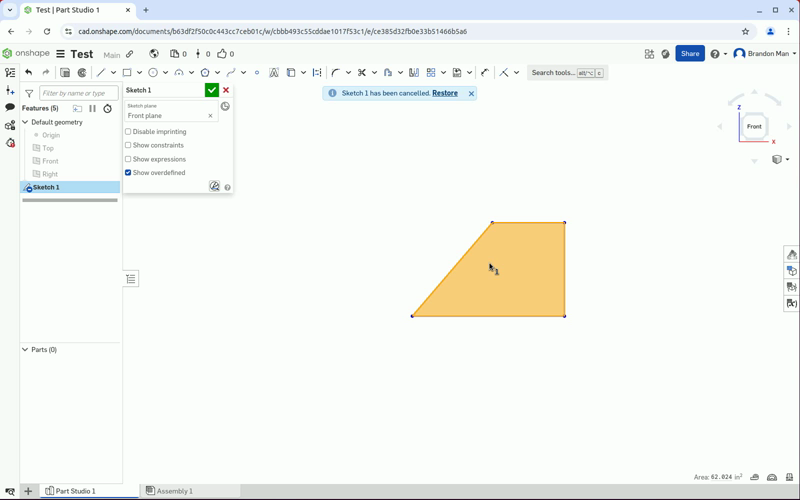
scroll(-6)
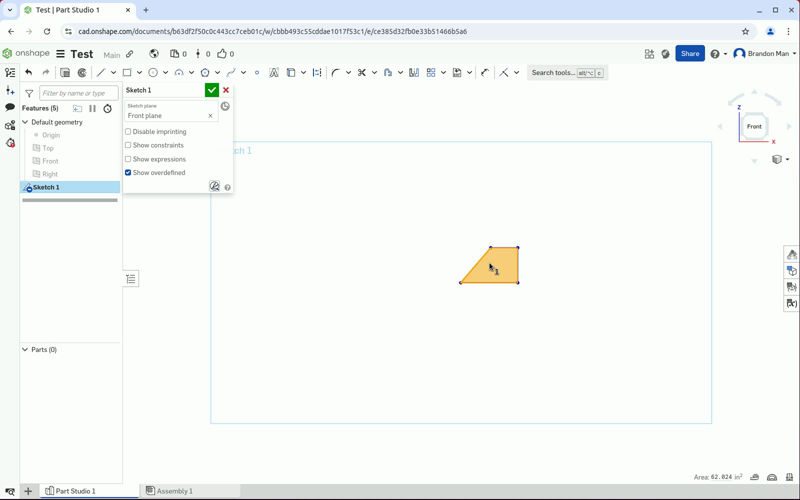
mouse_move(73, 352)
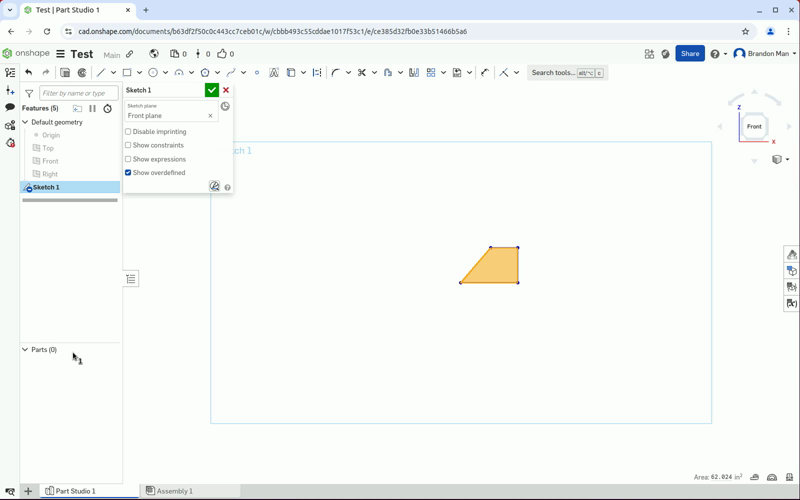
key(shift+y)
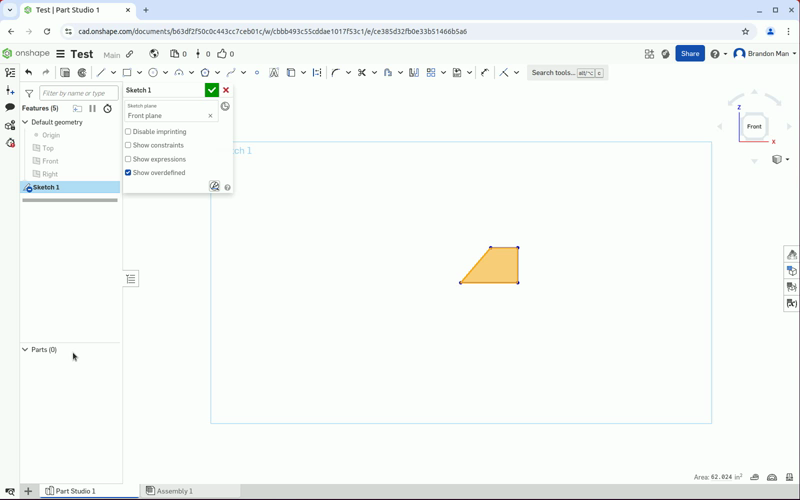
key(shift+e)
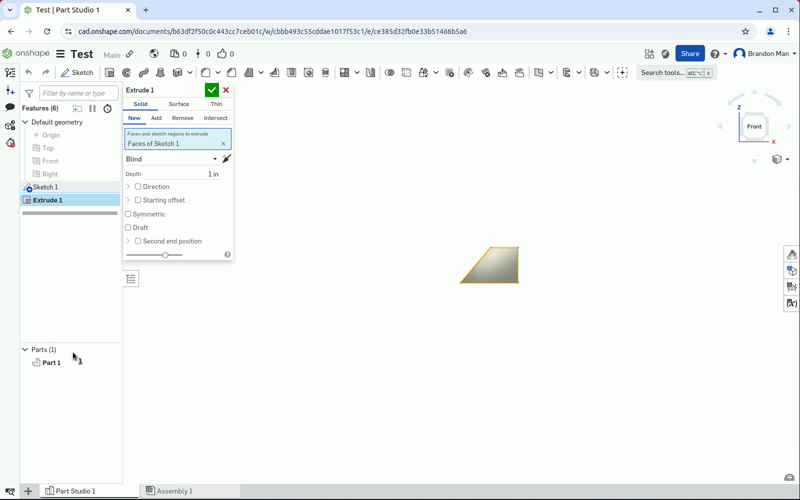
mouse_move(143, 106)
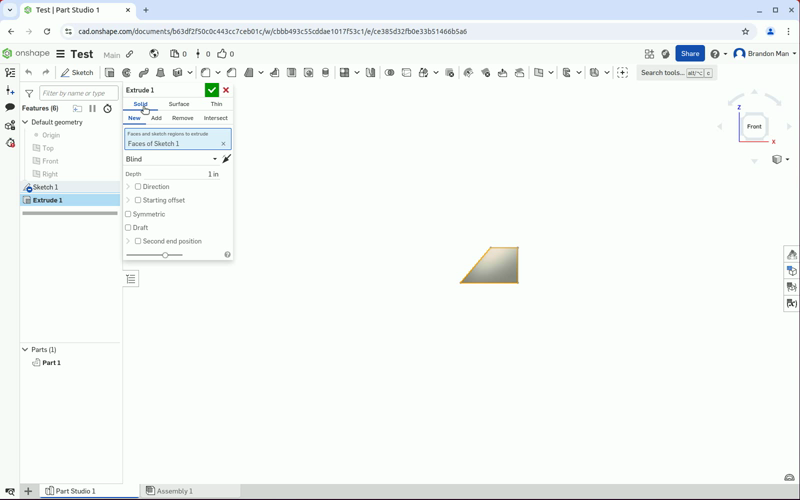
click(143, 106)
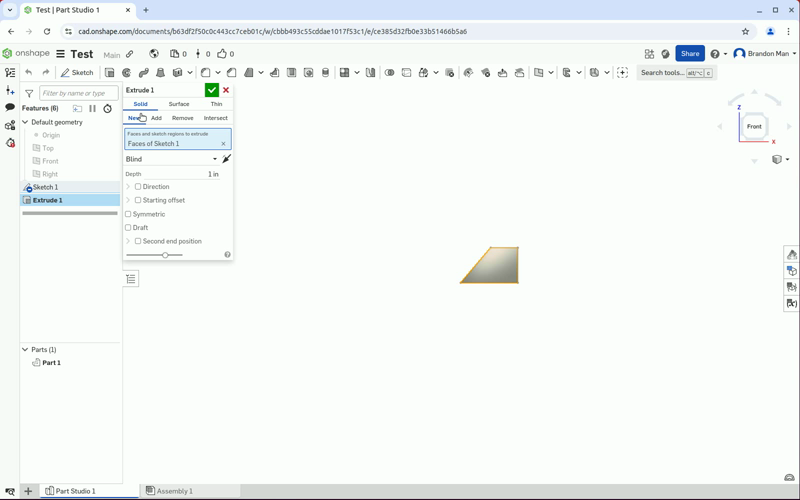
mouse_move(137, 120)
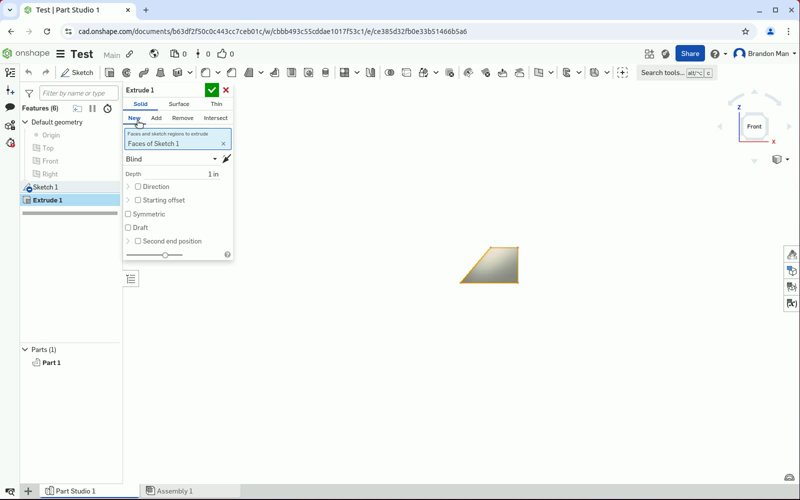
click(137, 120)
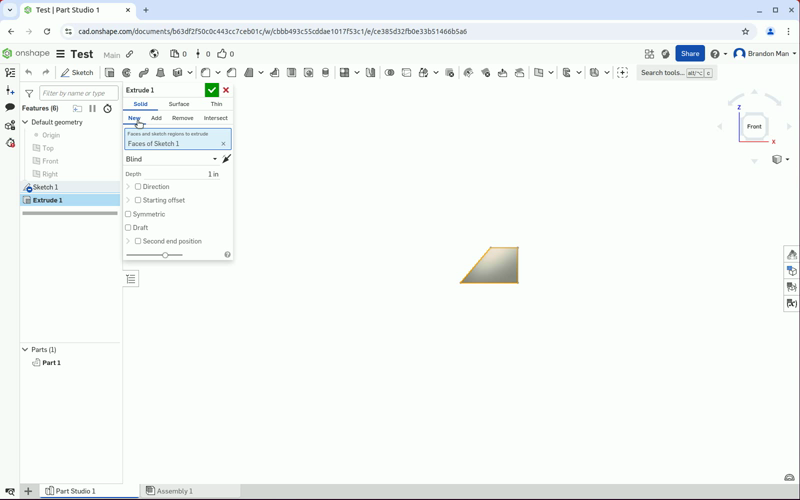
key(tab, 4)
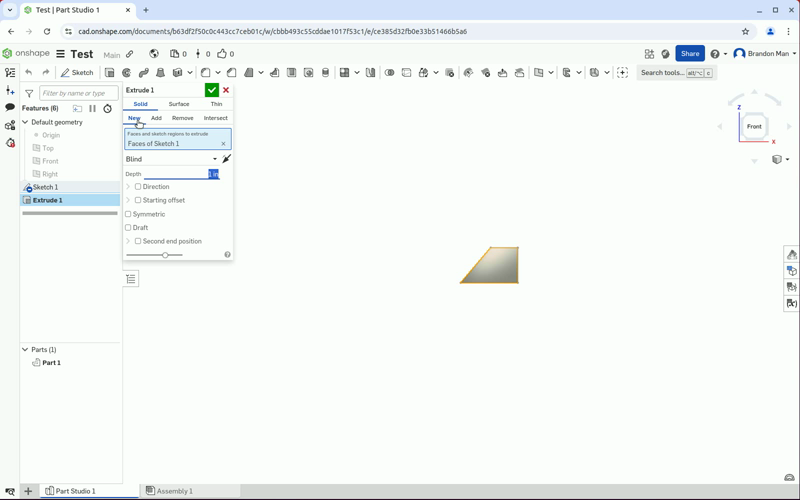
text(0.241)
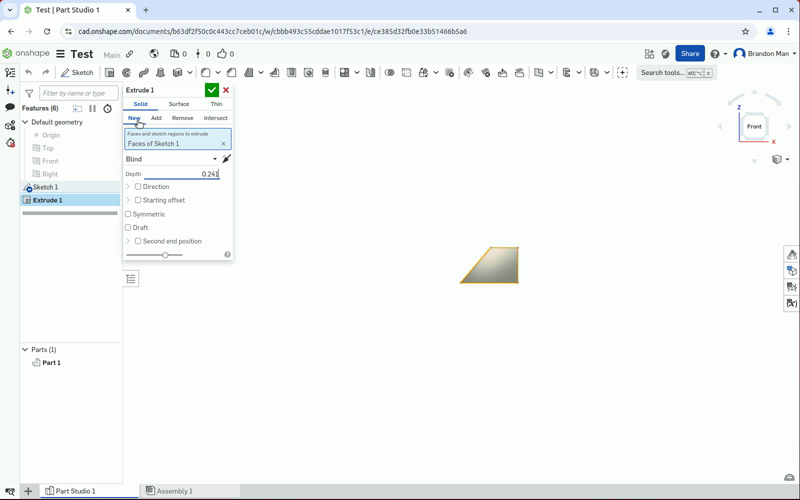
key(enter)
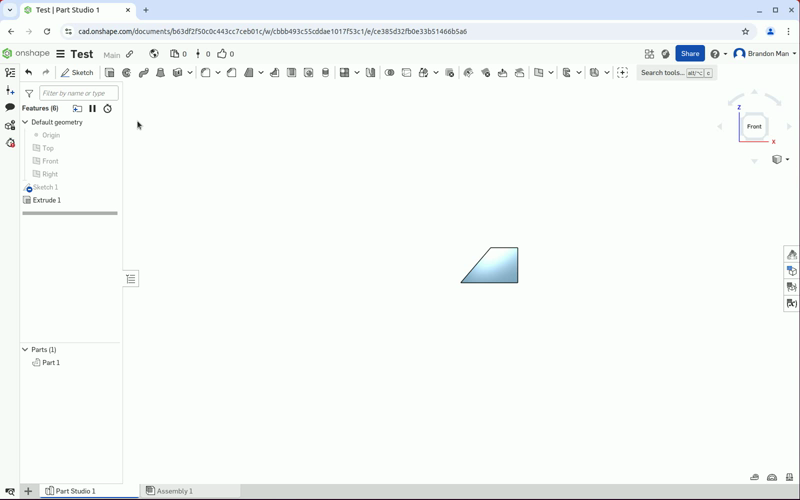
key(shift+h)
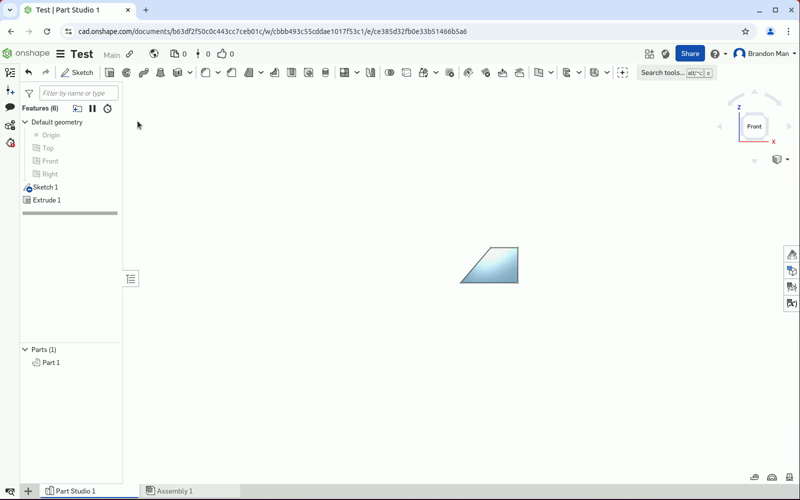
key(shift+h)
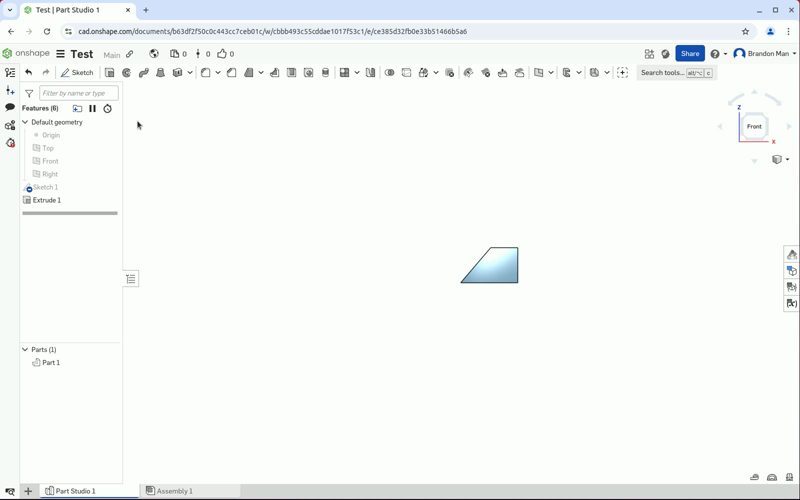
mouse_move(73, 189)
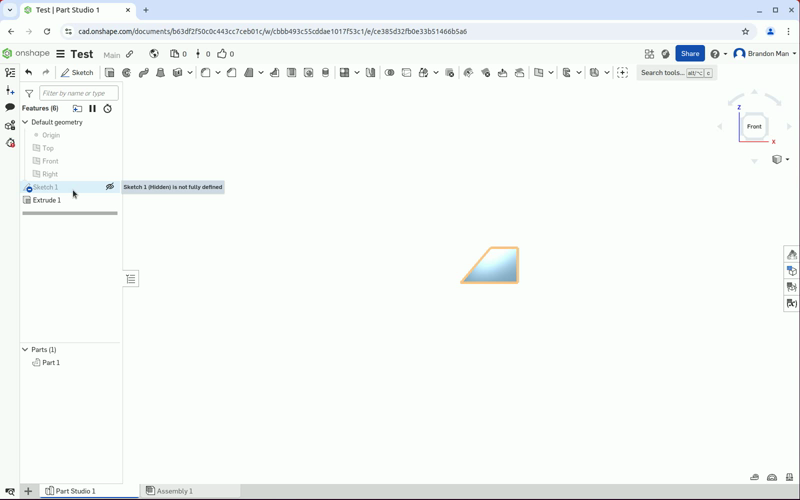
click(73, 189)
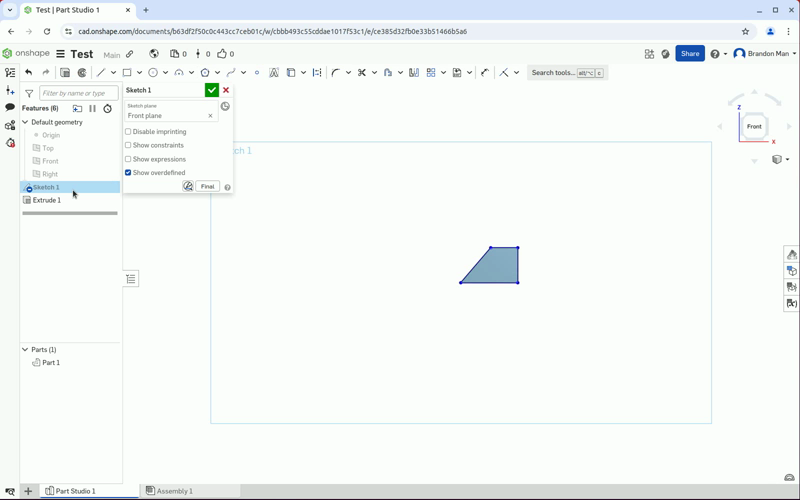
mouse_move(229, 92)
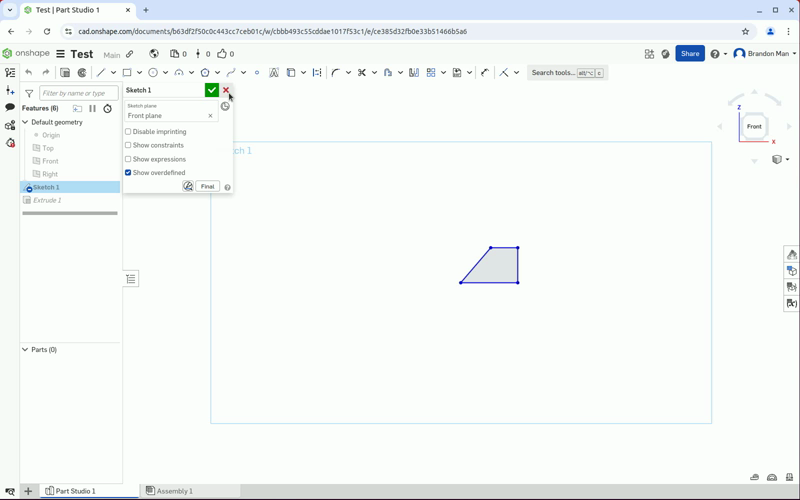
click(229, 92)
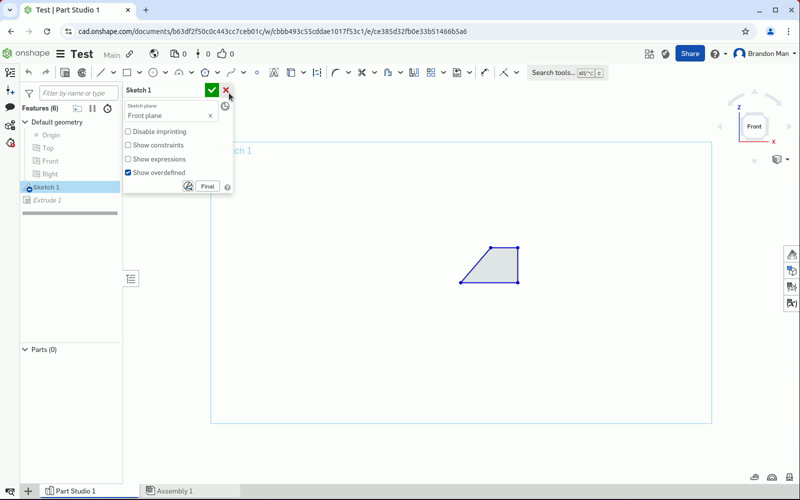
key(shift+s)
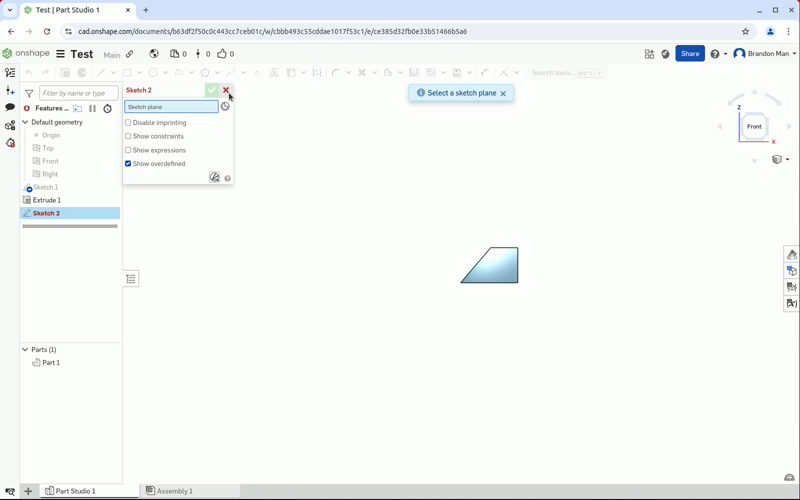
mouse_move(73, 163)
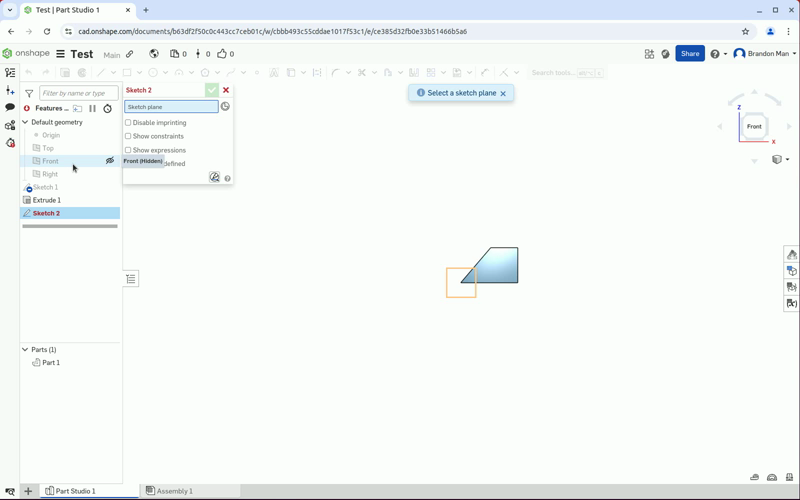
click(73, 163)
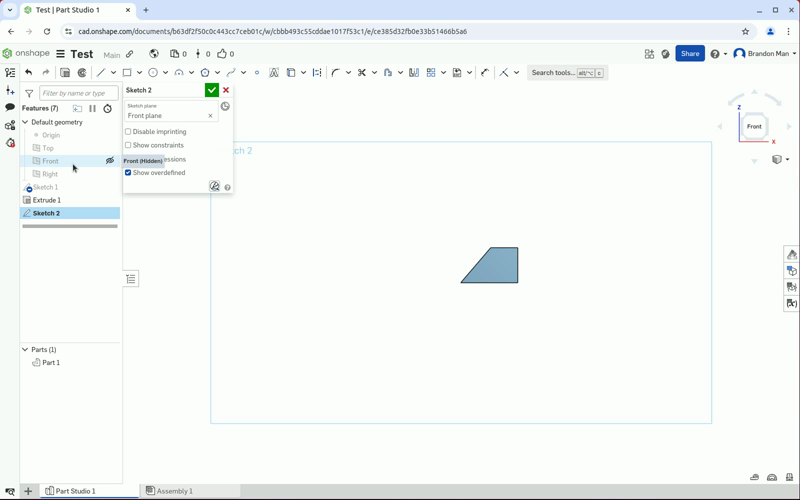
mouse_move(73, 352)
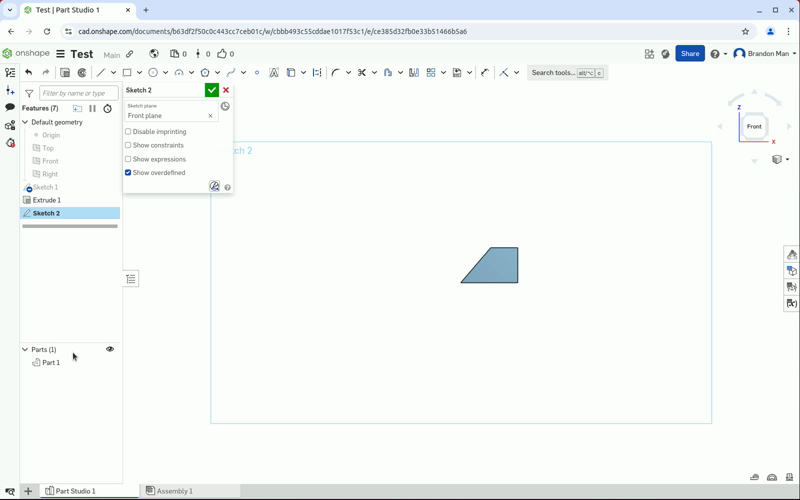
key(y)
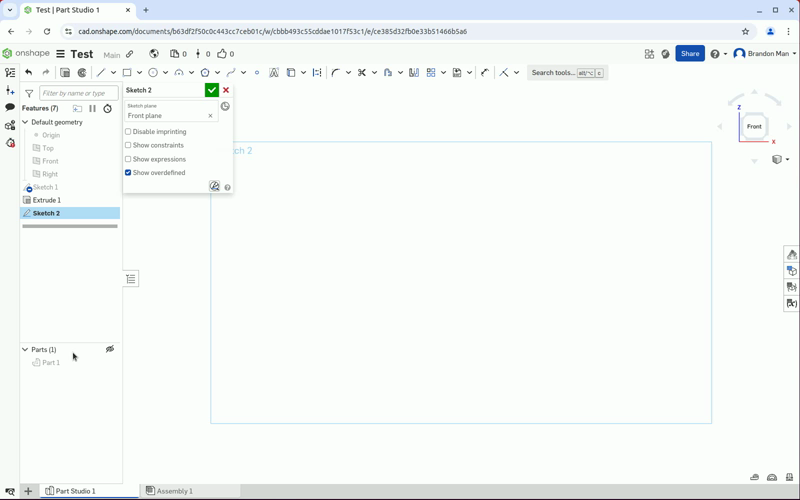
key(l)
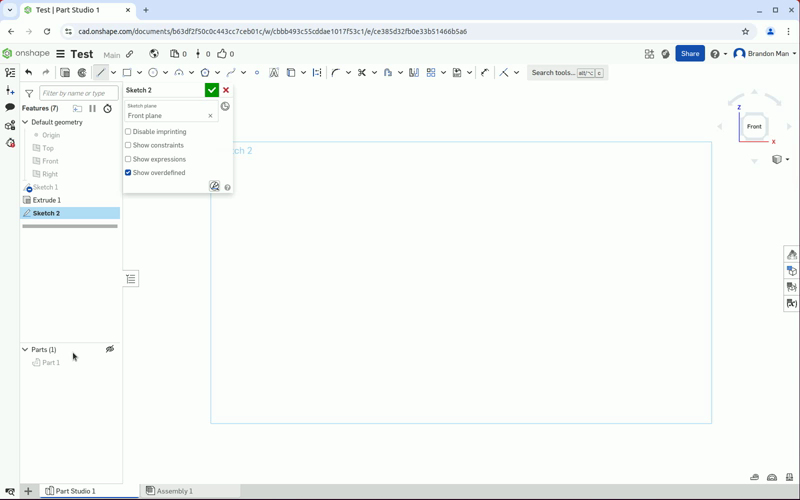
key_down(shift)
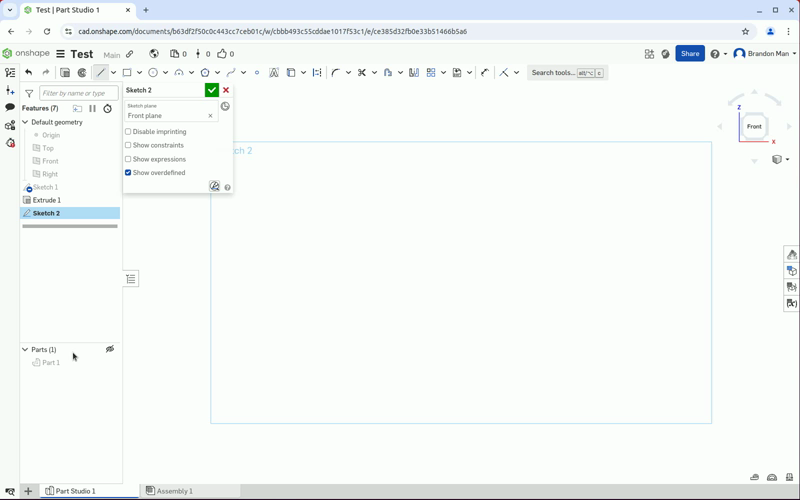
mouse_move(516, 282)
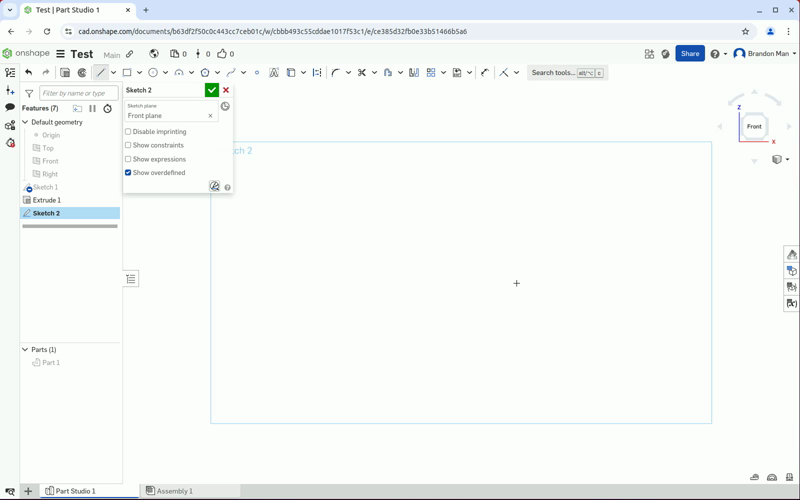
click(516, 282)
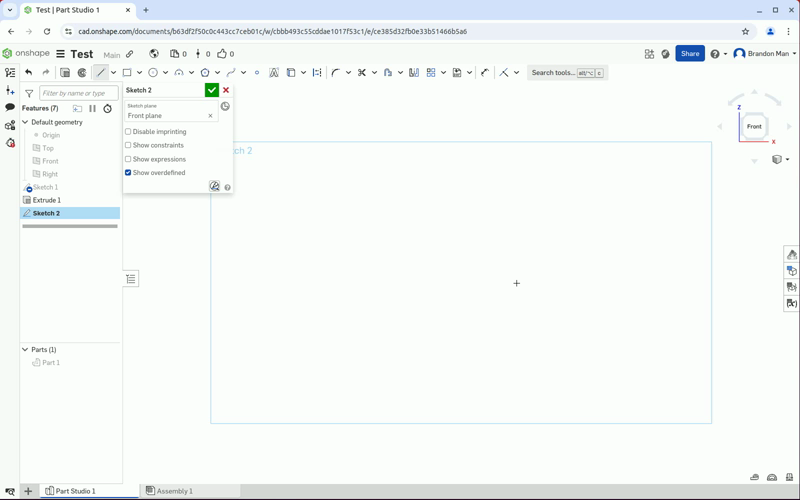
key_up(shift)
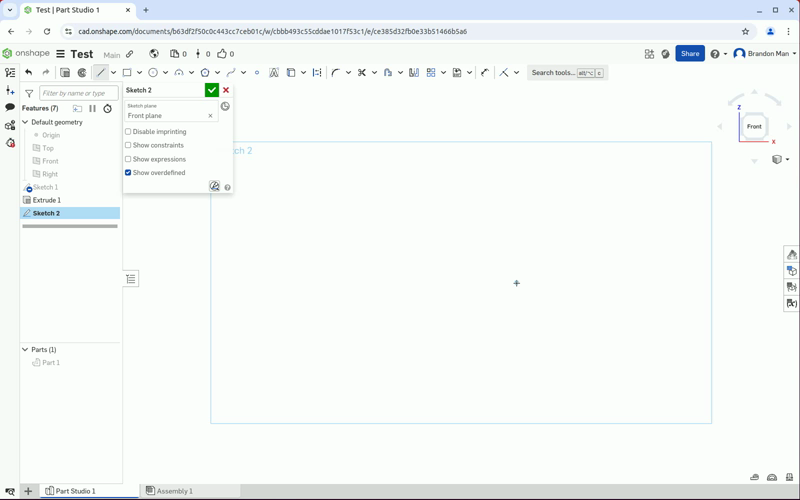
key_down(shift)
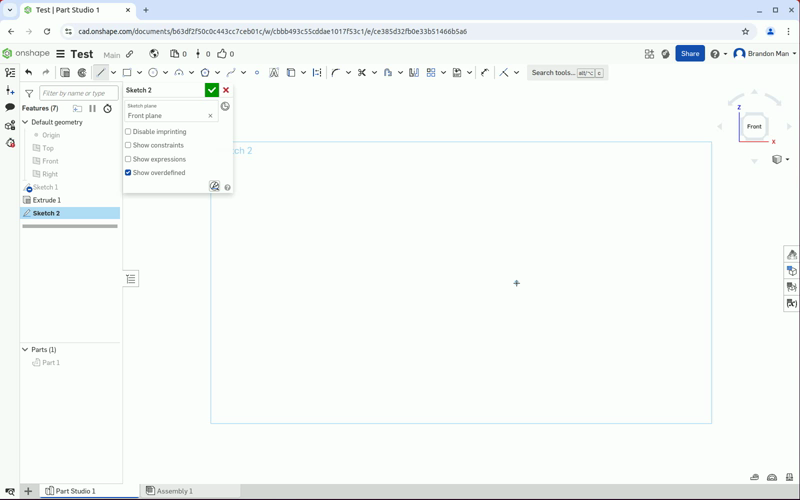
mouse_move(546, 282)
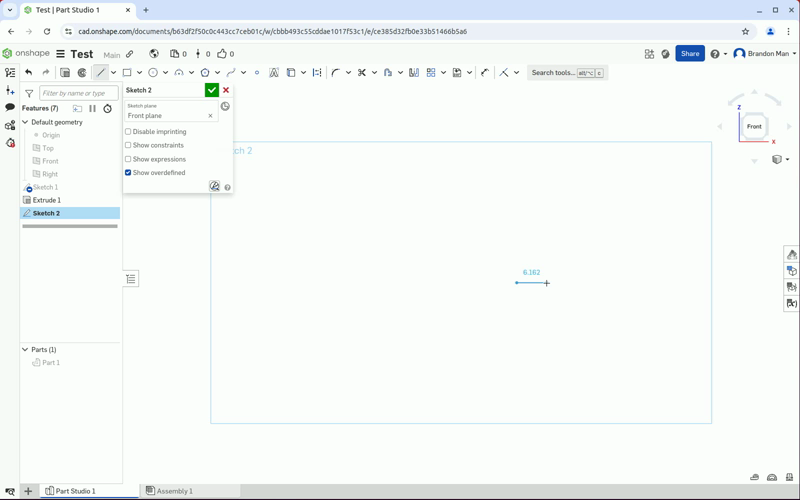
mouse_move(573, 282)
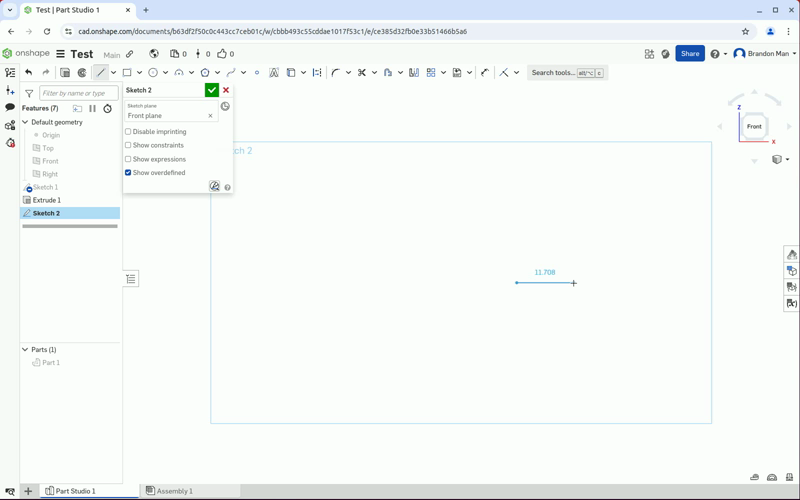
click(573, 282)
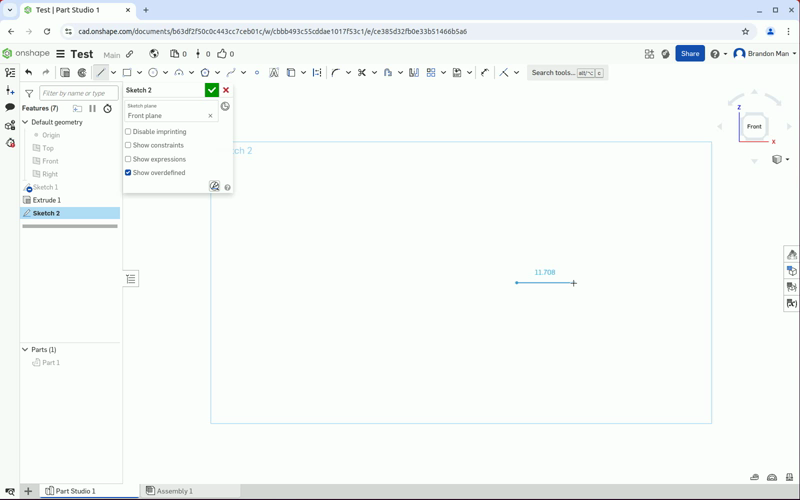
key_up(shift)
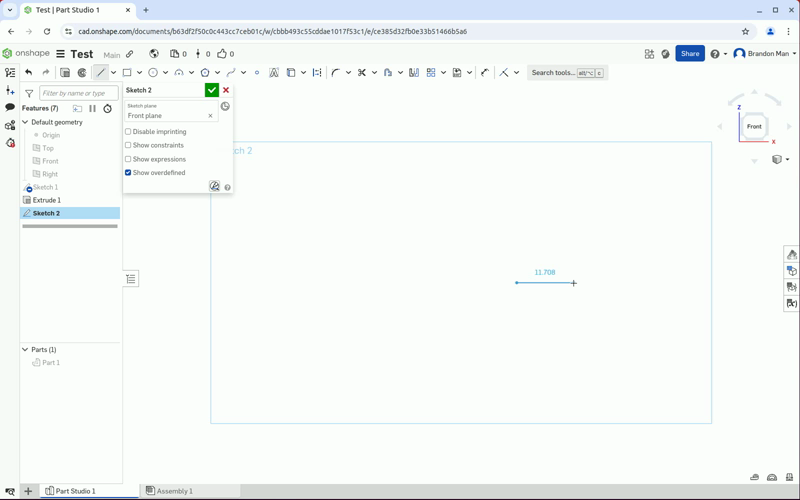
key_down(shift)
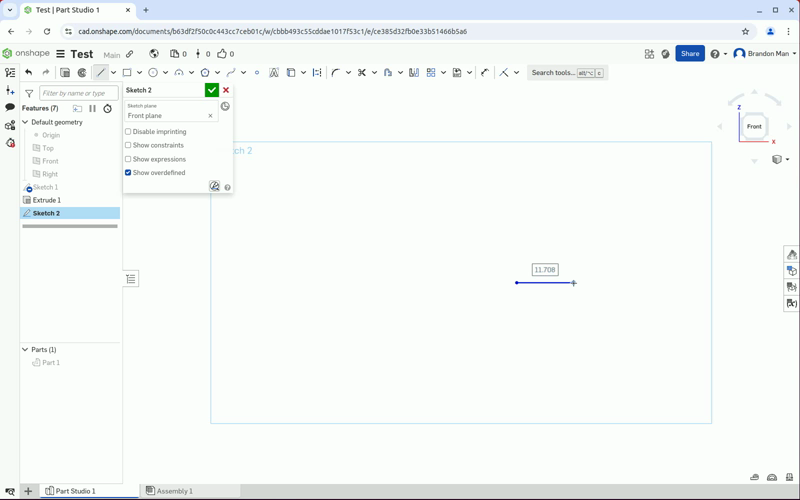
mouse_move(589, 282)
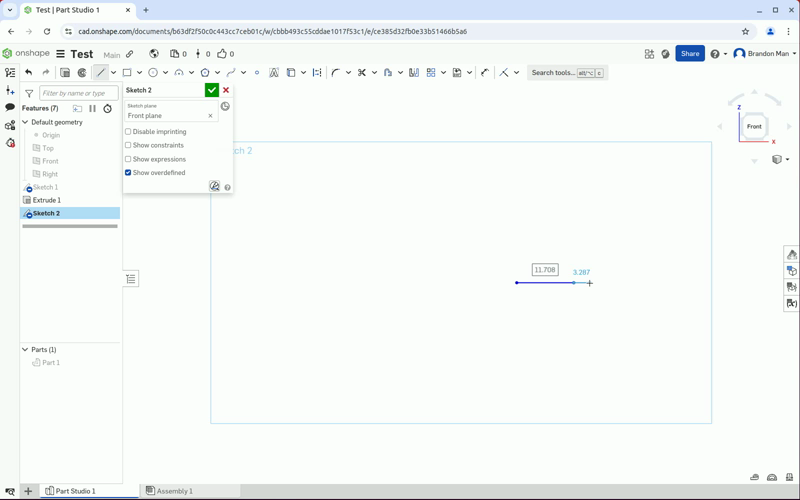
mouse_move(543, 247)
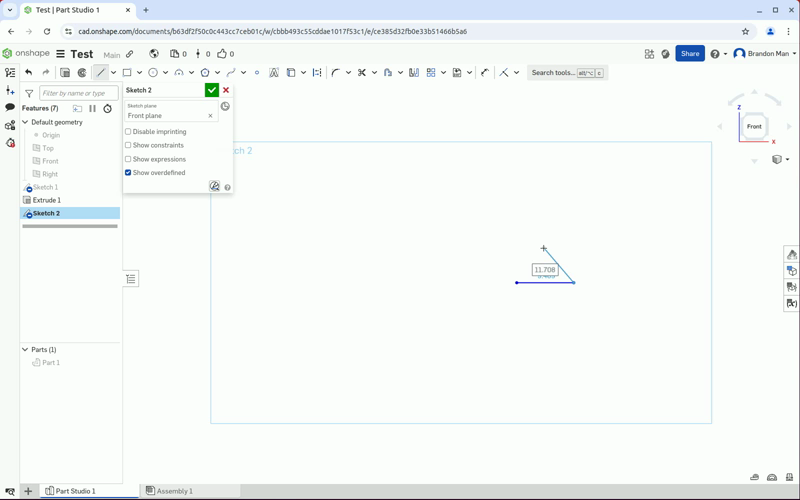
click(543, 247)
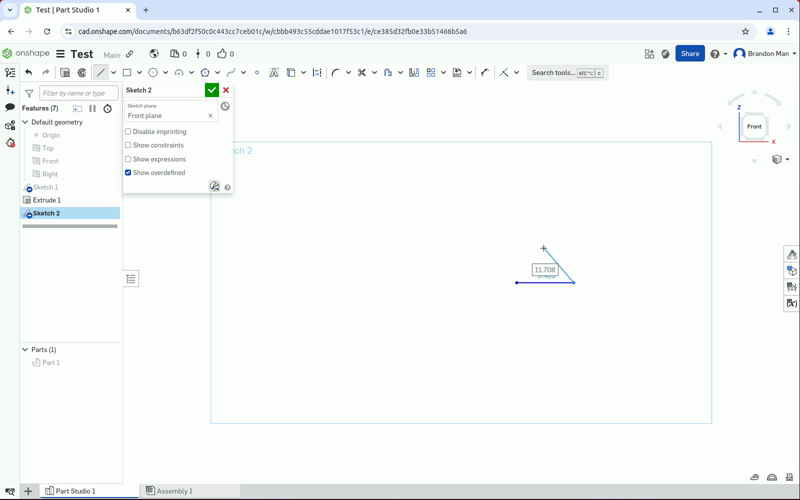
key_up(shift)
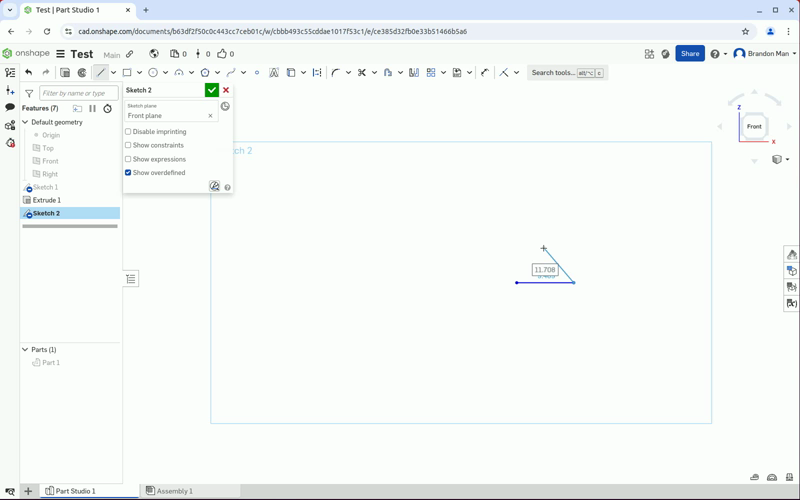
key_down(shift)
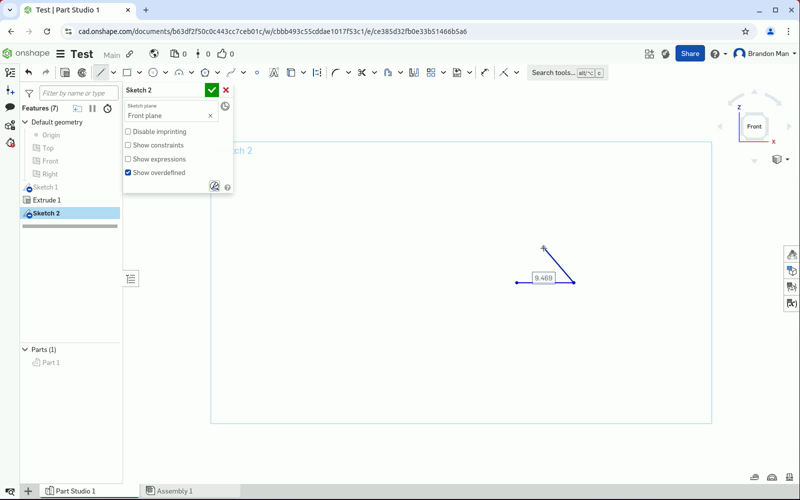
mouse_move(573, 247)
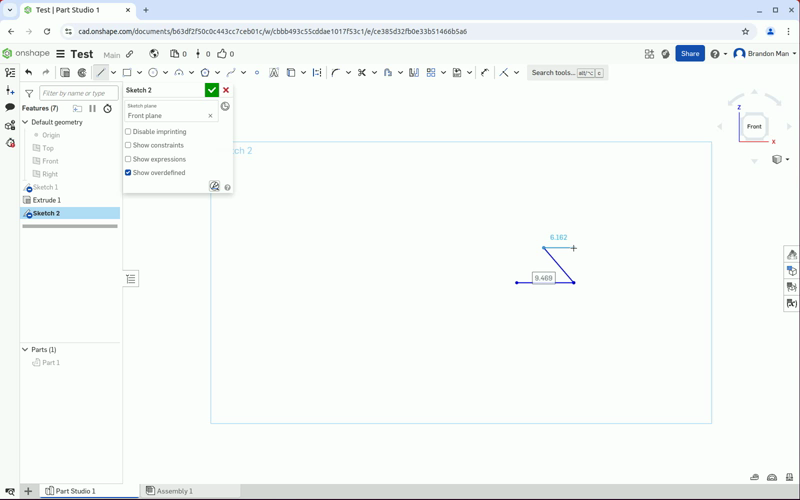
mouse_move(516, 247)
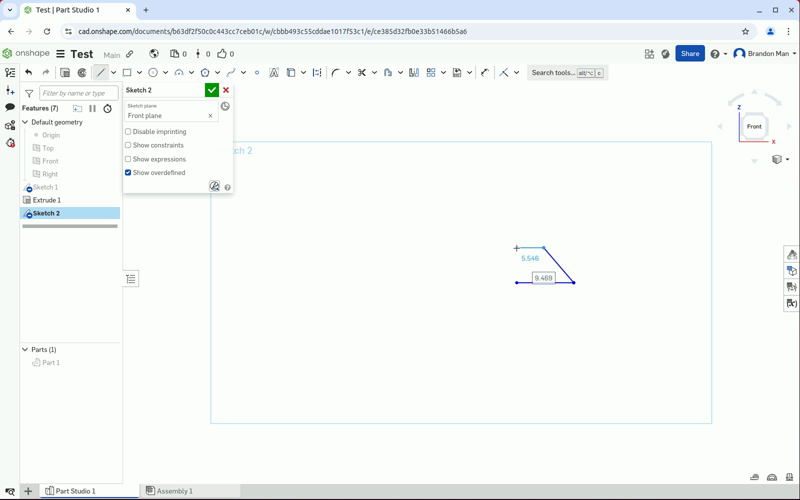
click(516, 247)
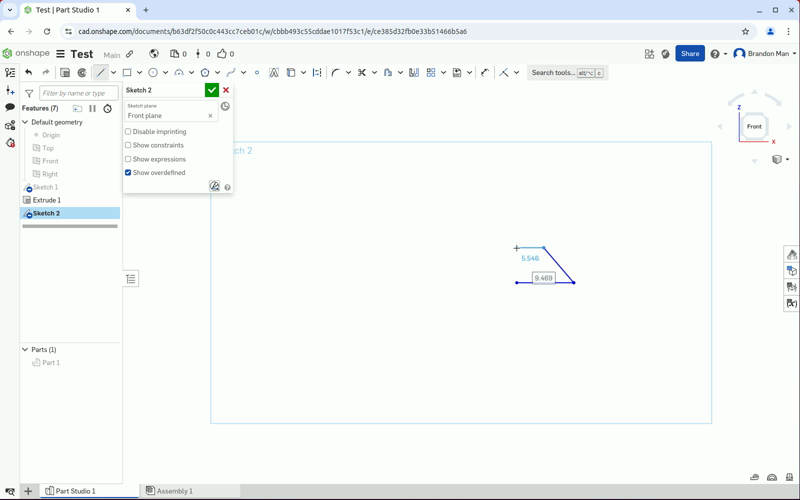
key_up(shift)
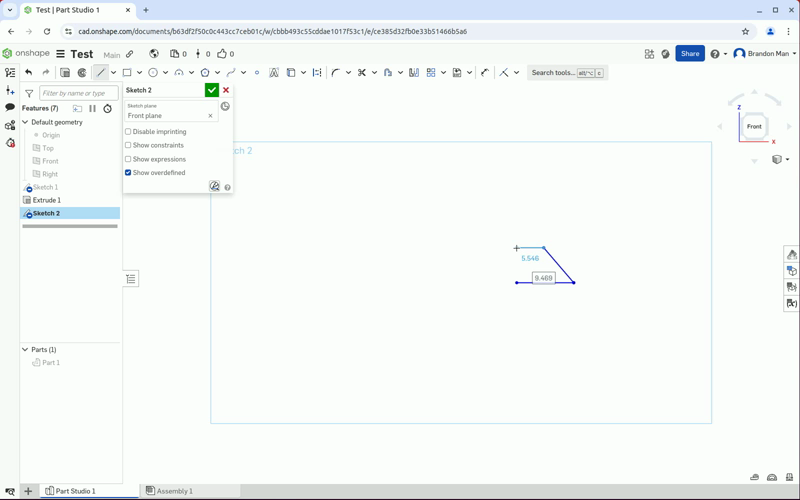
mouse_move(546, 247)
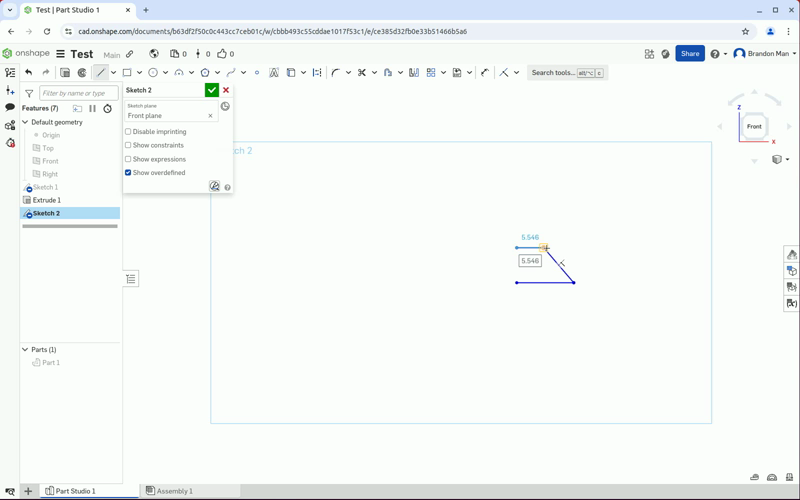
key_down(shift)
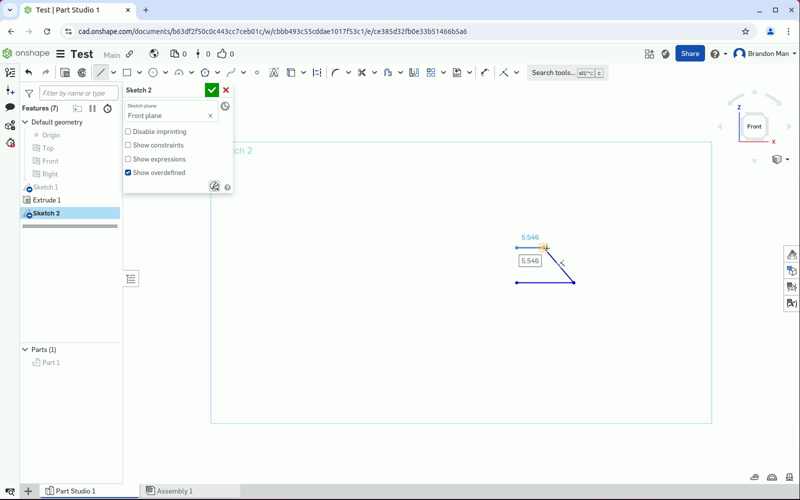
mouse_move(516, 282)
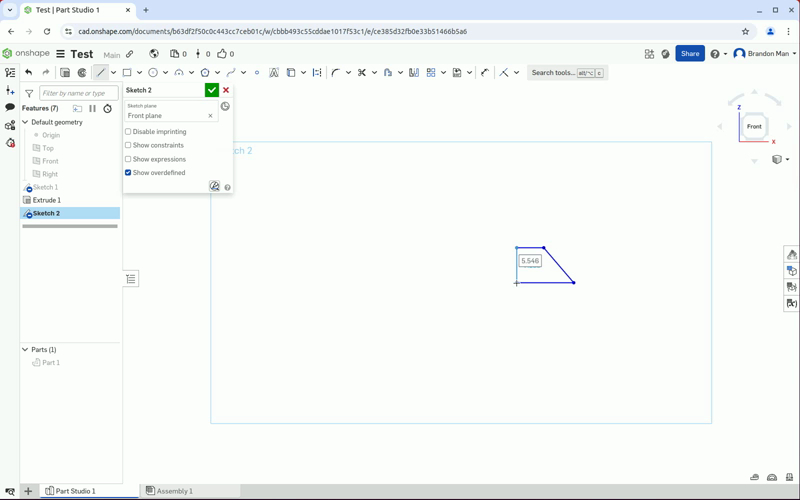
key_up(shift)
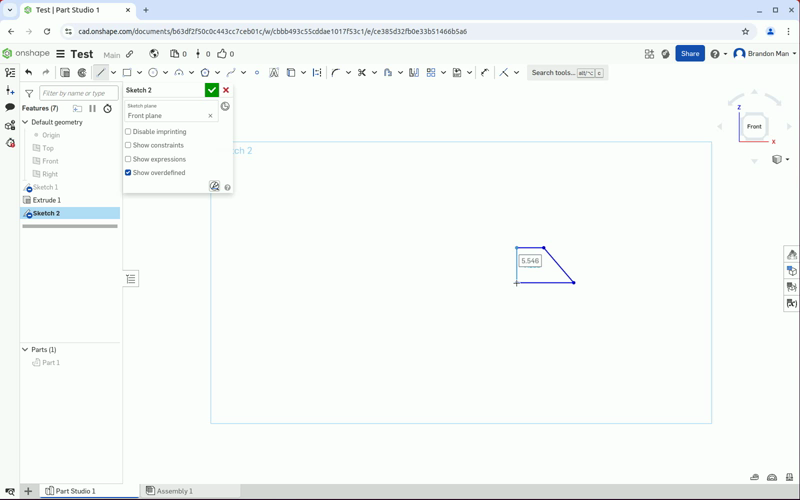
click(516, 282)
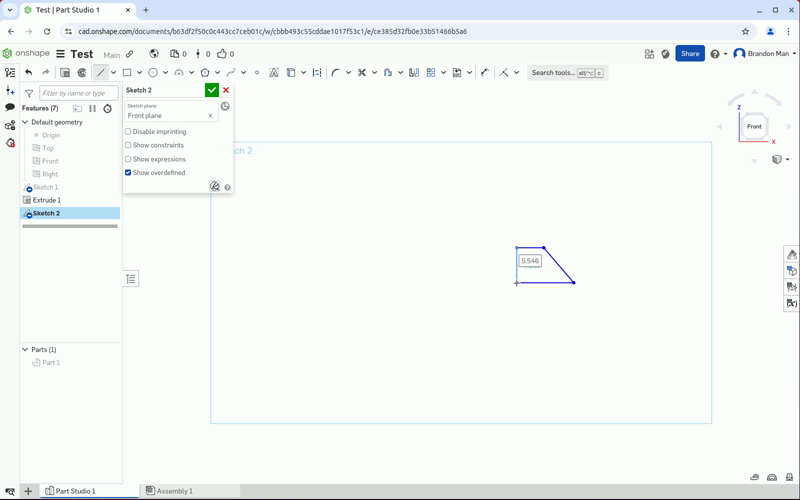
key(esc)
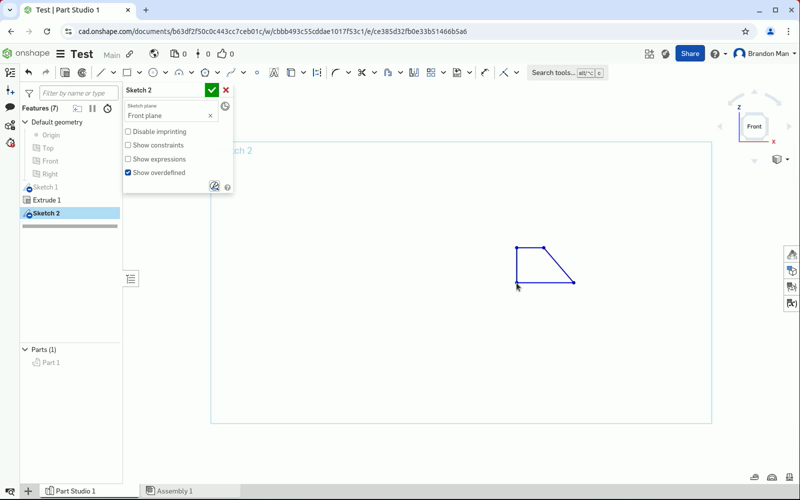
mouse_move(532, 277)
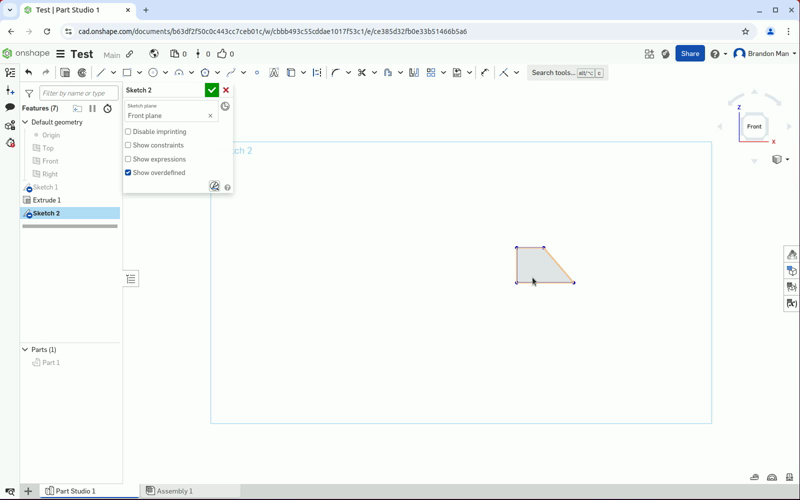
scroll(6)
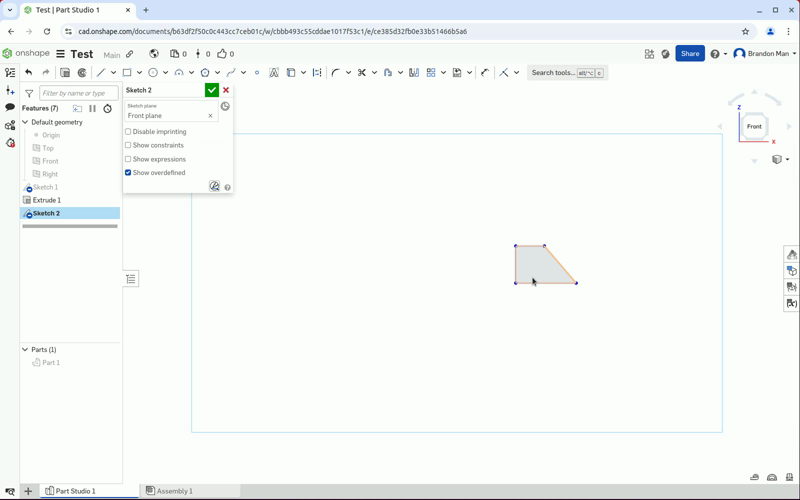
scroll(6)
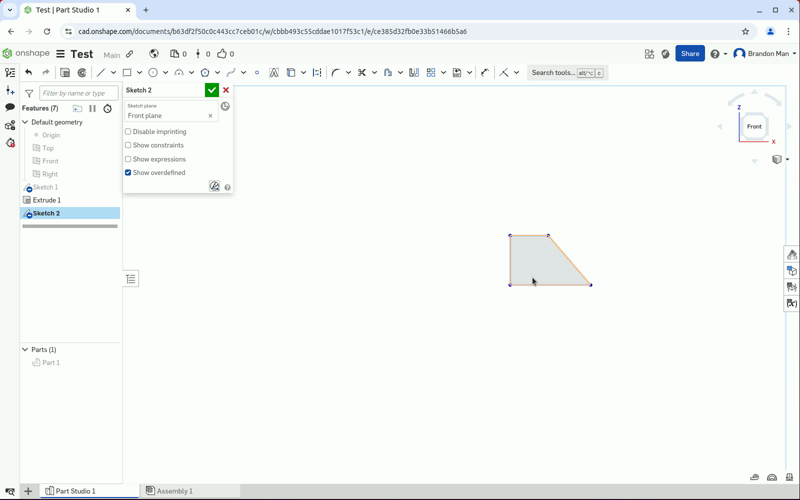
scroll(6)
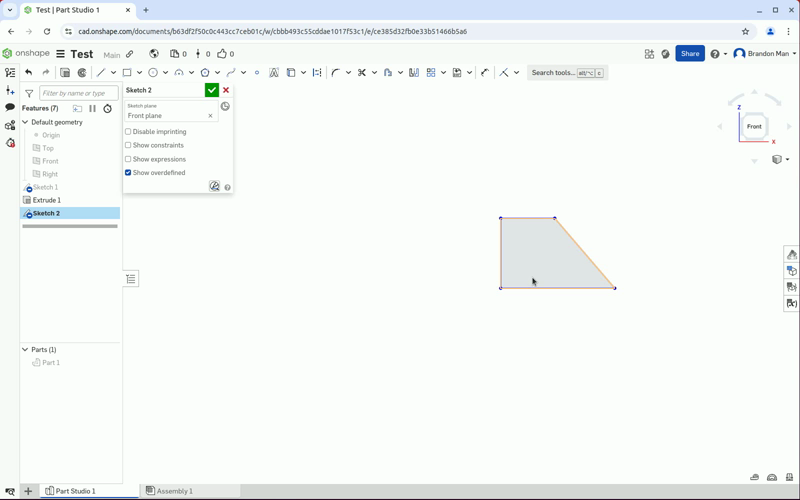
scroll(6)
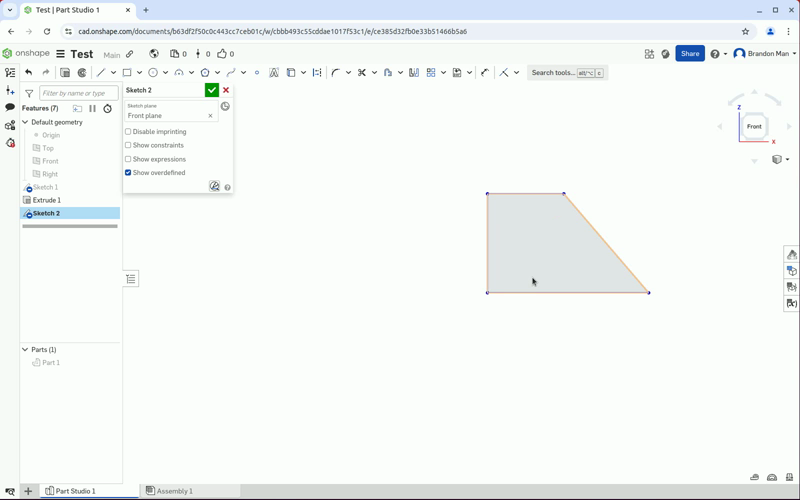
scroll(6)
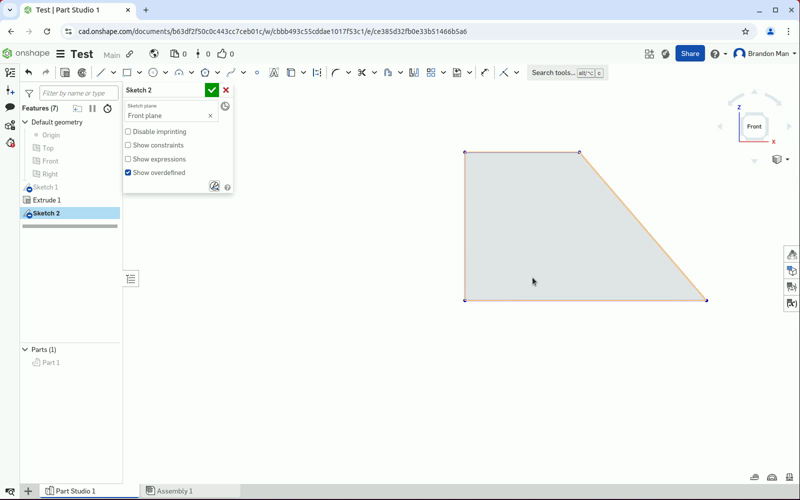
scroll(6)
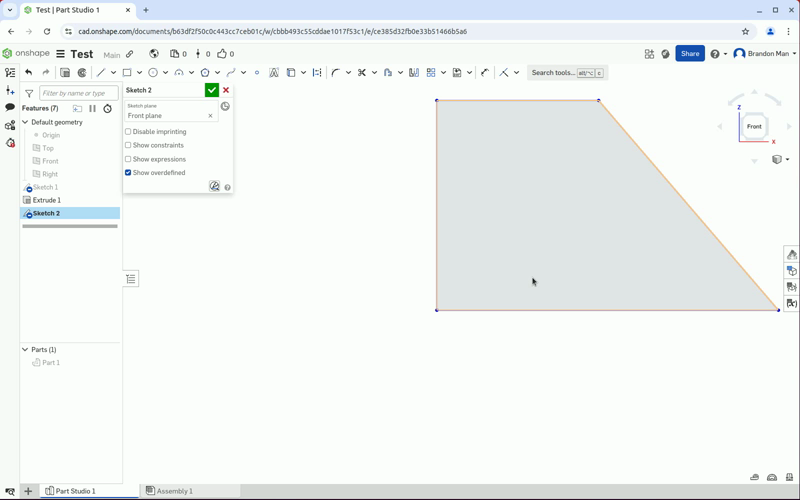
scroll(6)
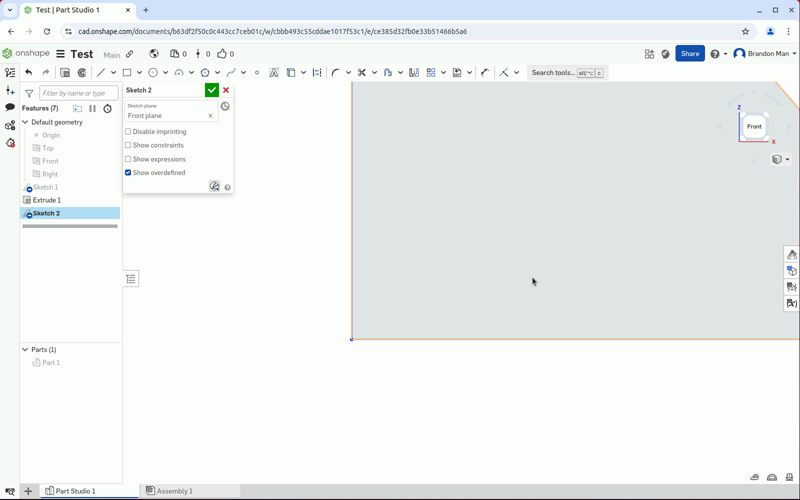
click(532, 277)
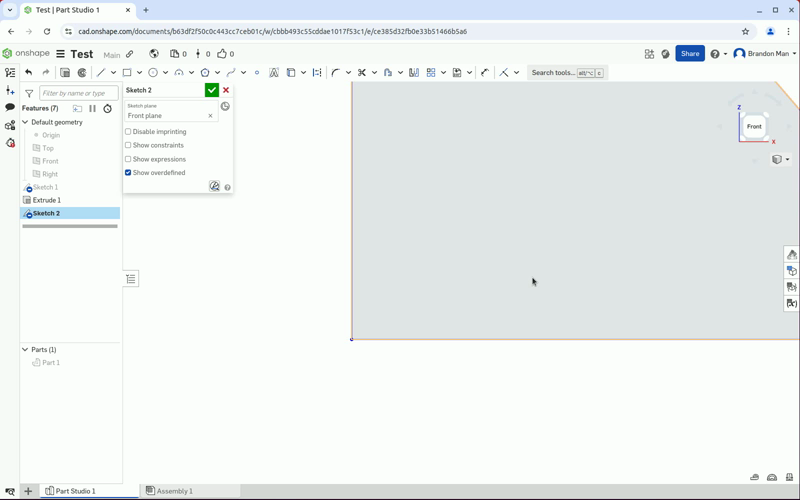
scroll(-6)
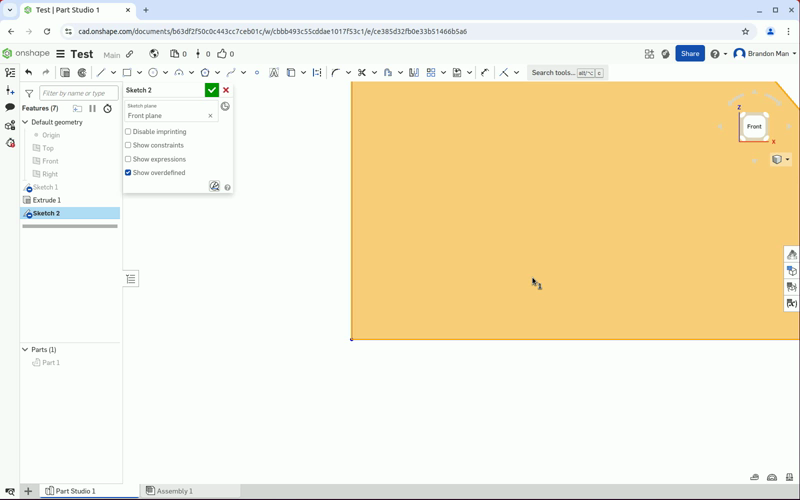
scroll(-6)
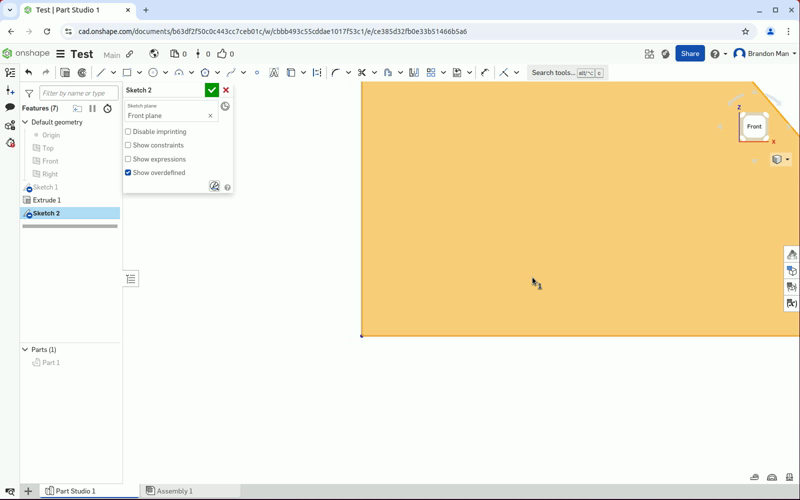
scroll(-6)
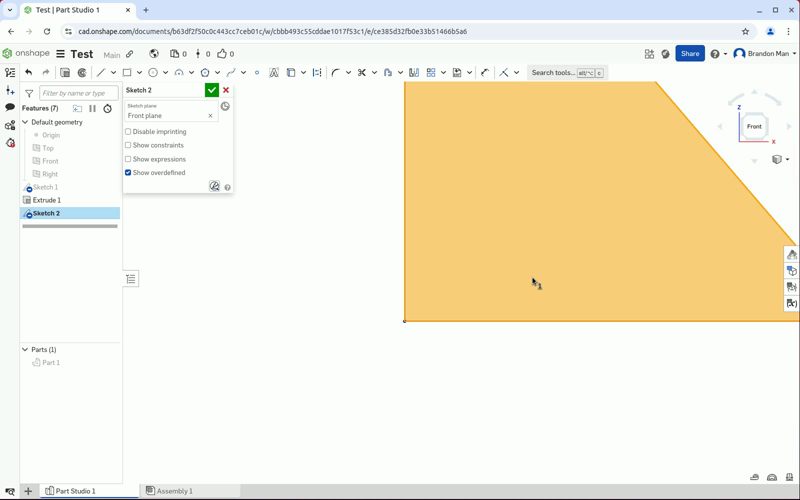
scroll(-6)
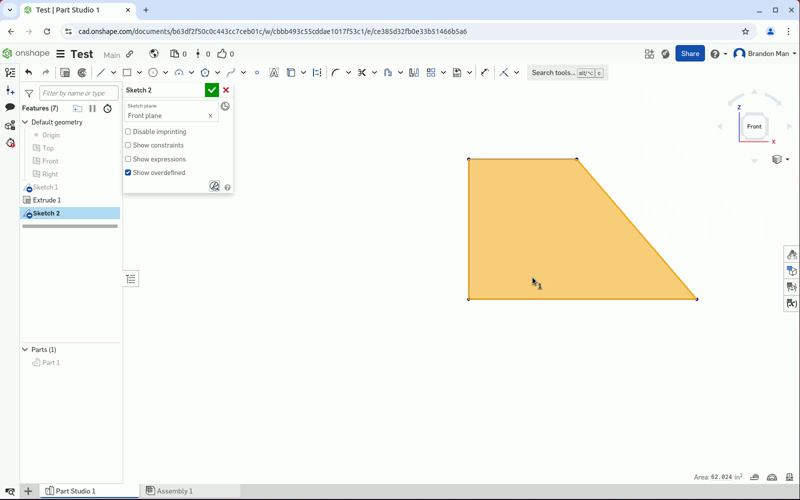
scroll(-6)
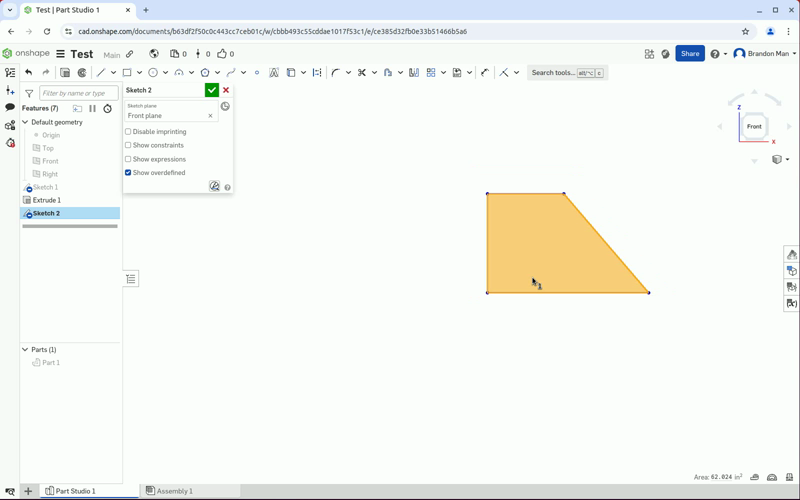
scroll(-6)
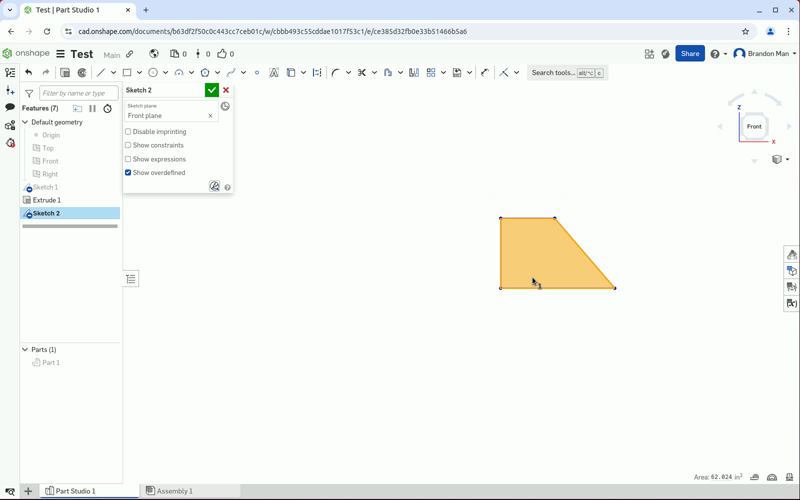
scroll(-6)
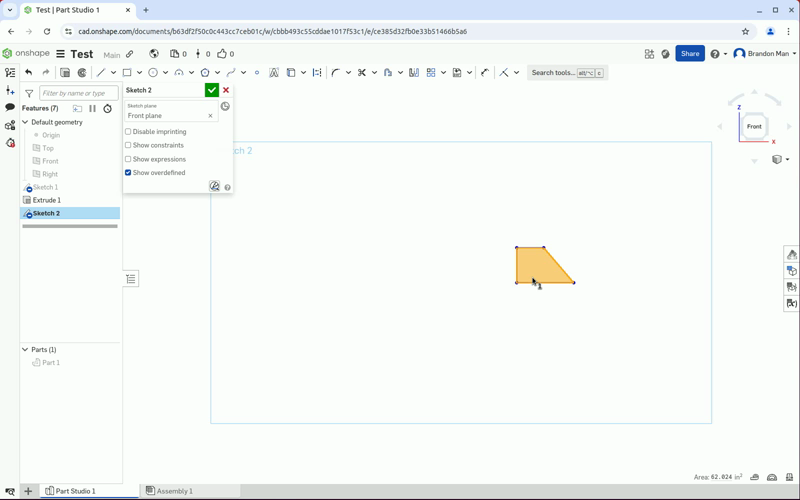
mouse_move(73, 352)
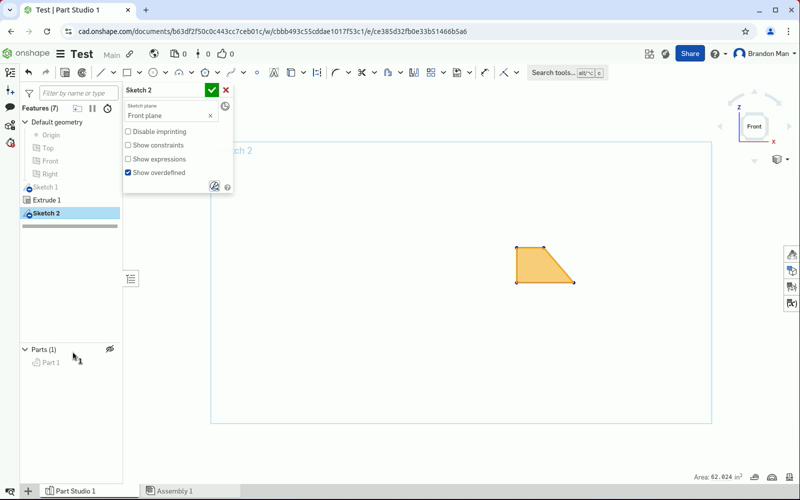
key(shift+y)
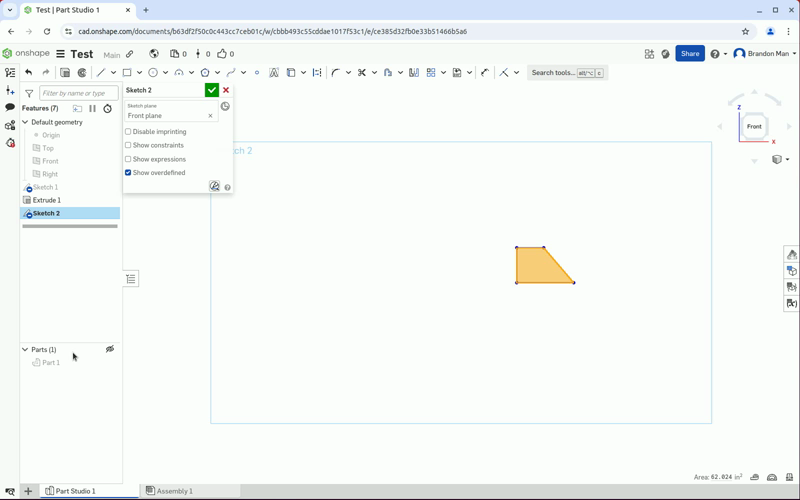
key(shift+e)
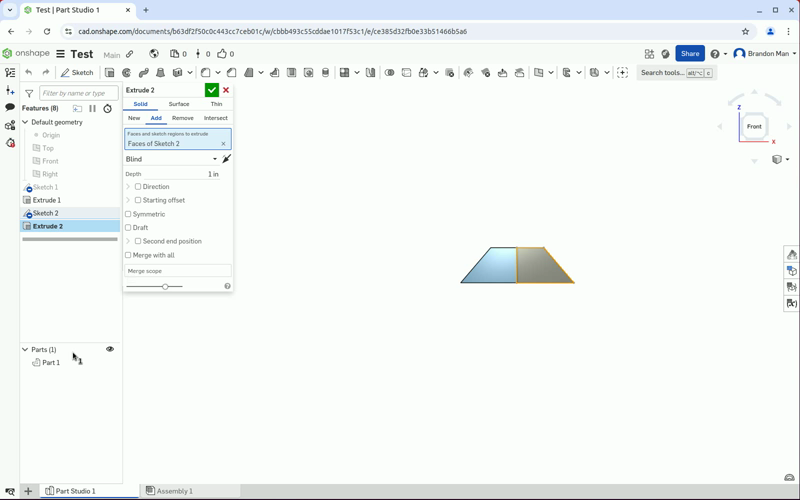
mouse_move(143, 106)
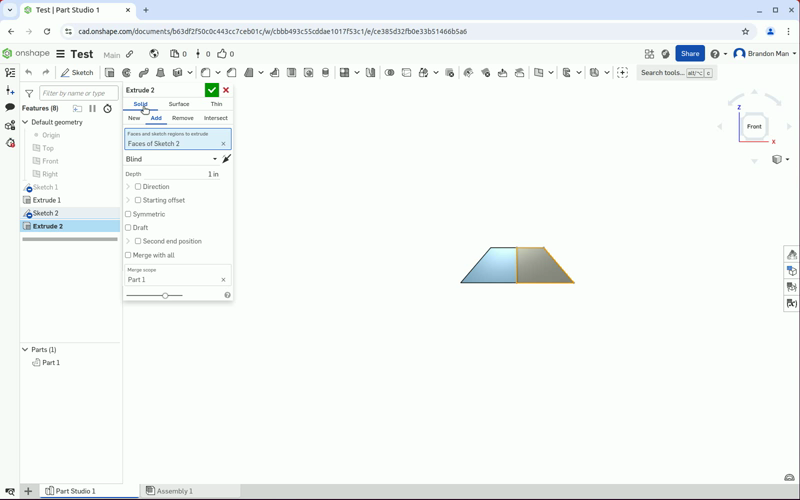
click(143, 106)
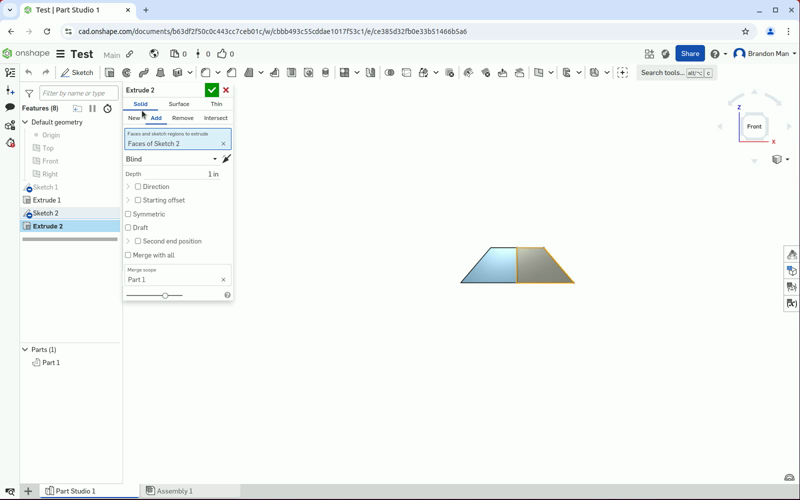
mouse_move(137, 120)
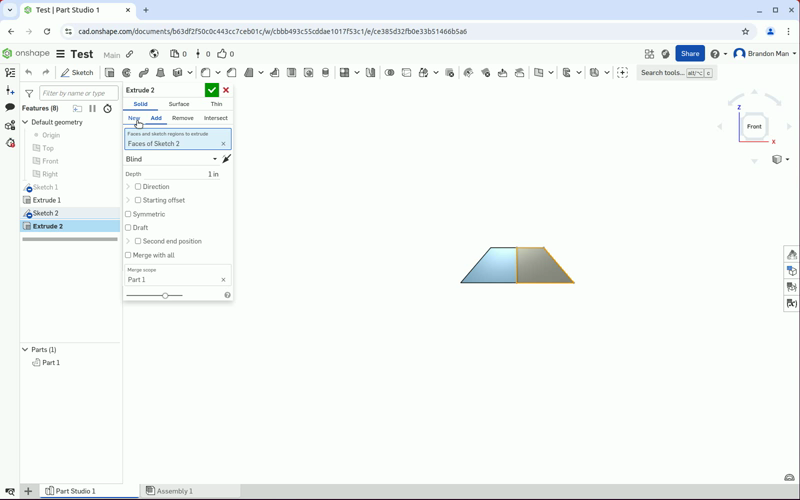
click(137, 120)
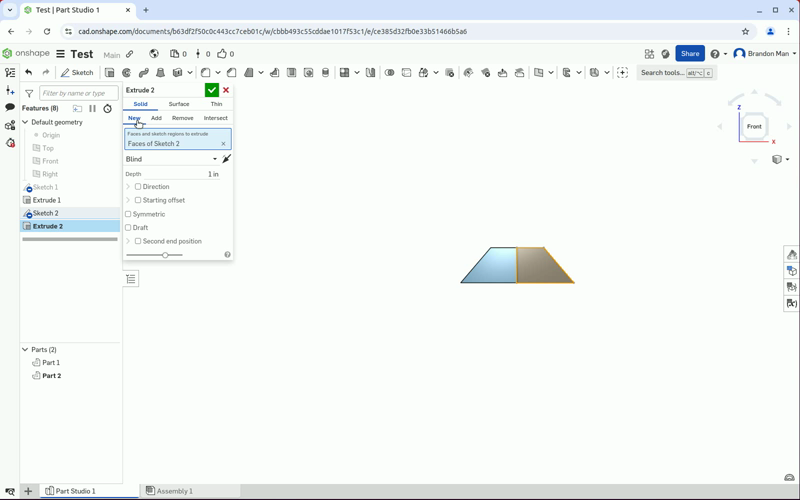
key(tab, 4)
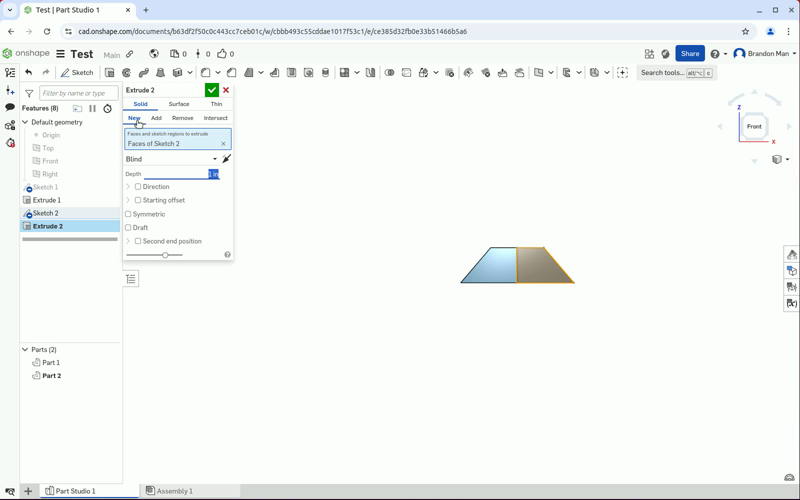
text(0.241)
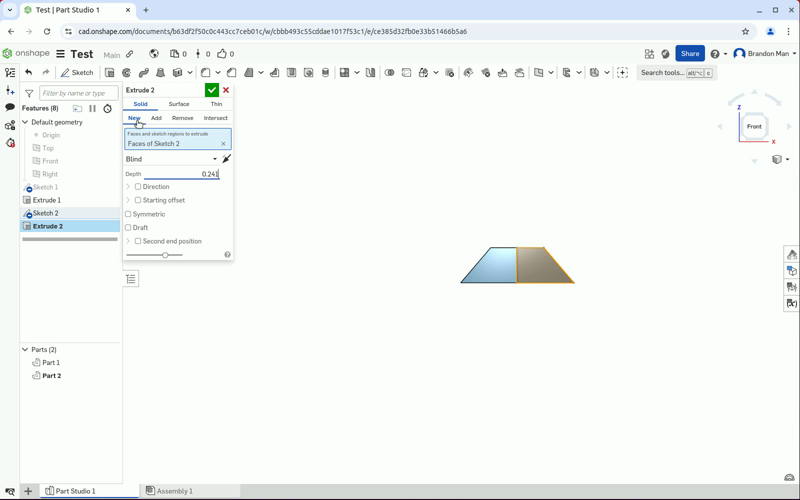
key(enter)
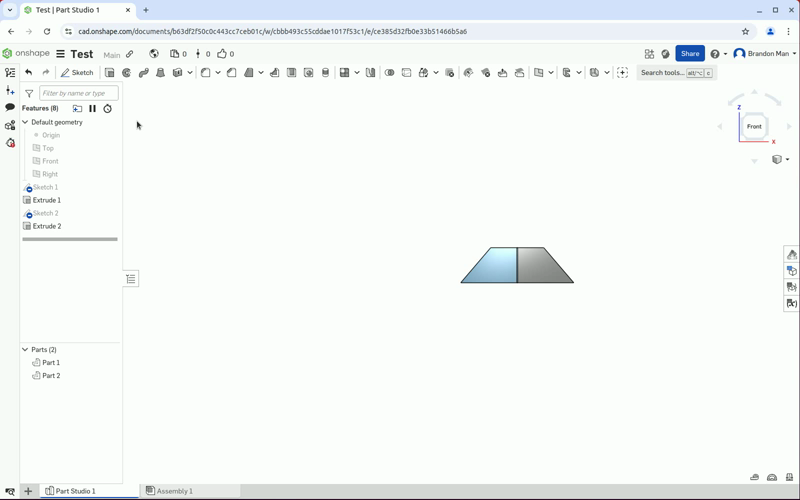
key(shift+h)
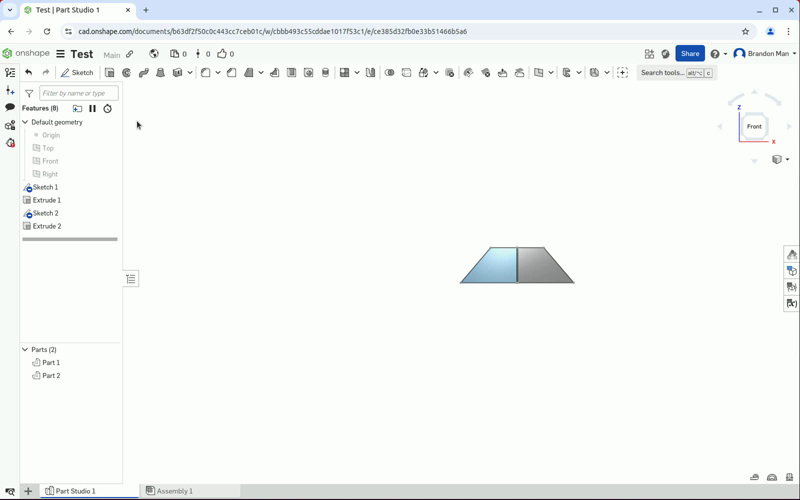
key(shift+h)
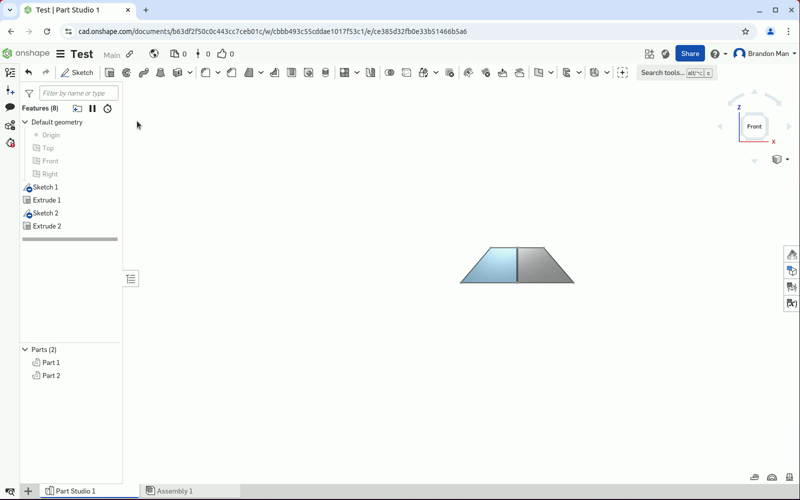
key(shift+7)
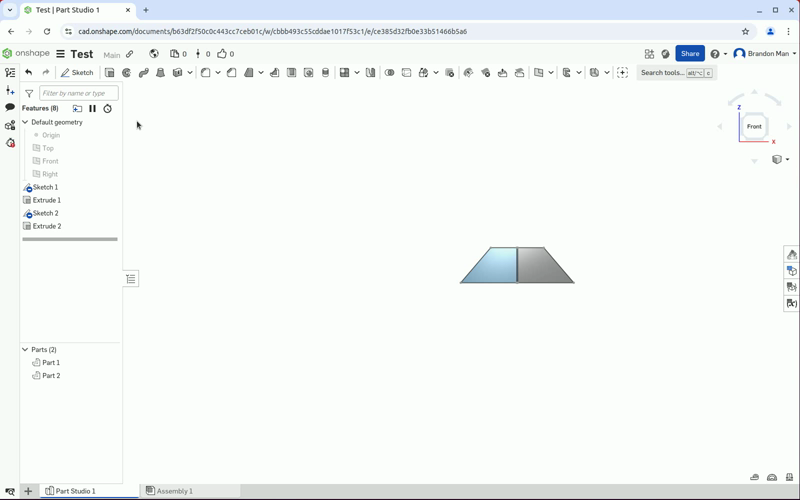
key(left, 2)
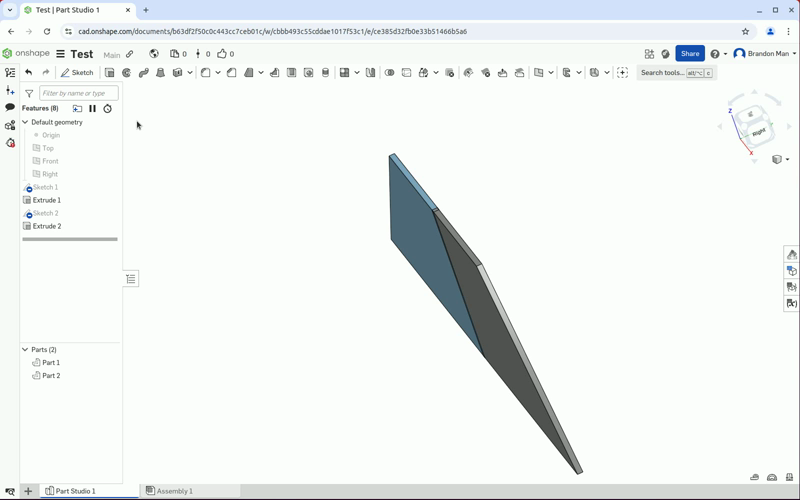
key(down, 2)
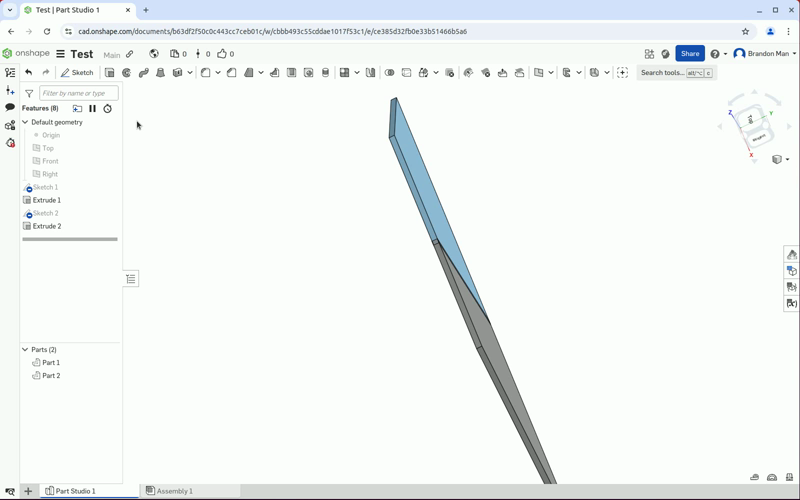
key(up, 2)
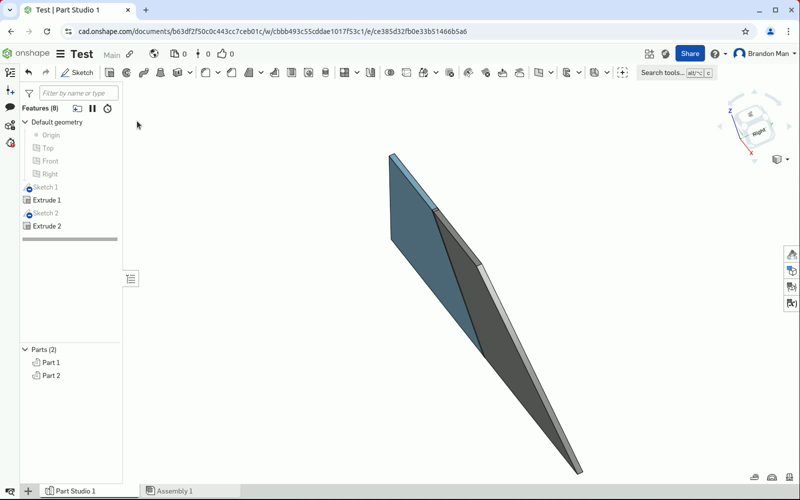
key(right, 2)
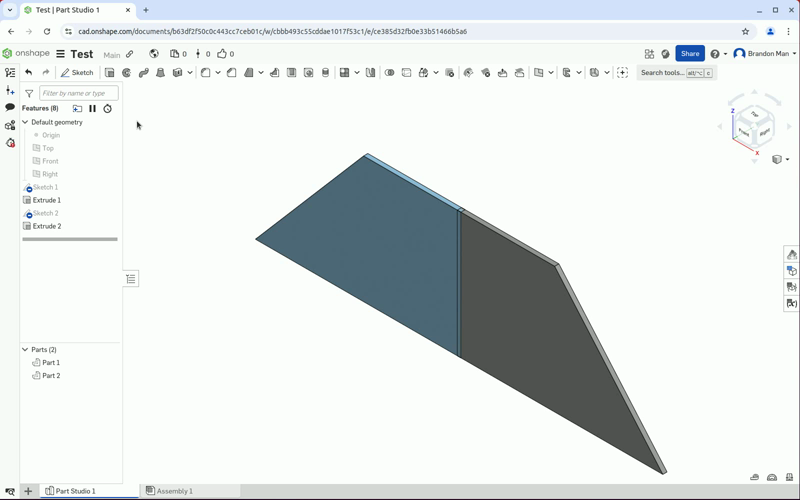
mouse_move(73, 189)
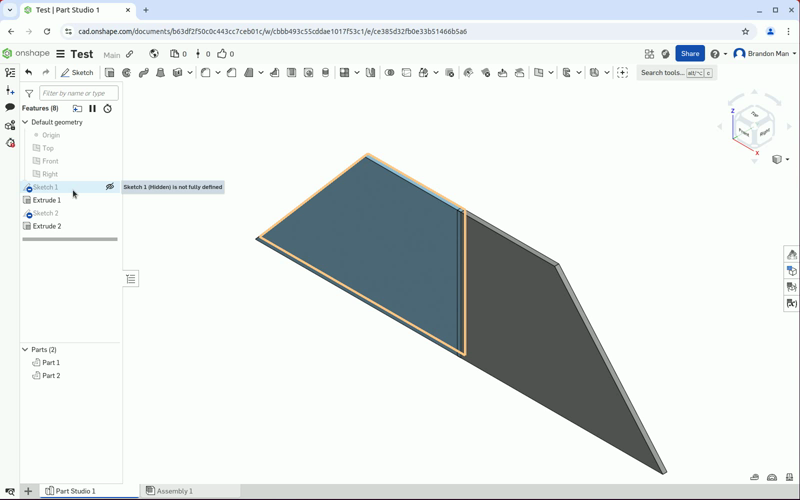
click(73, 189)